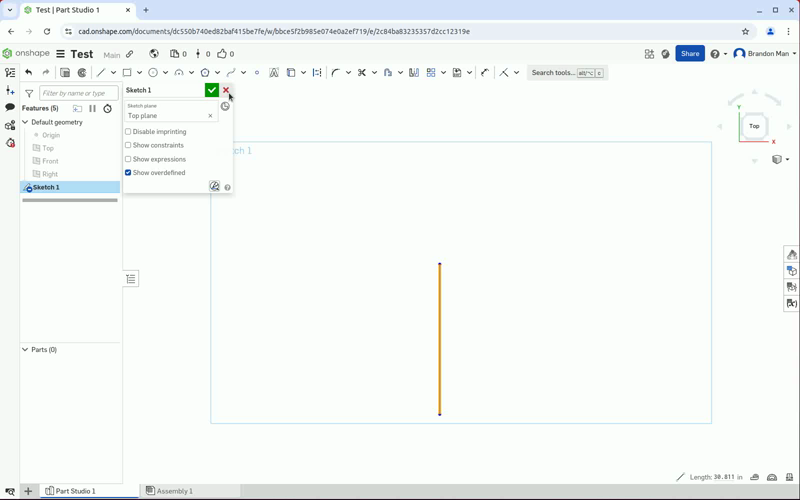
key(shift+h)
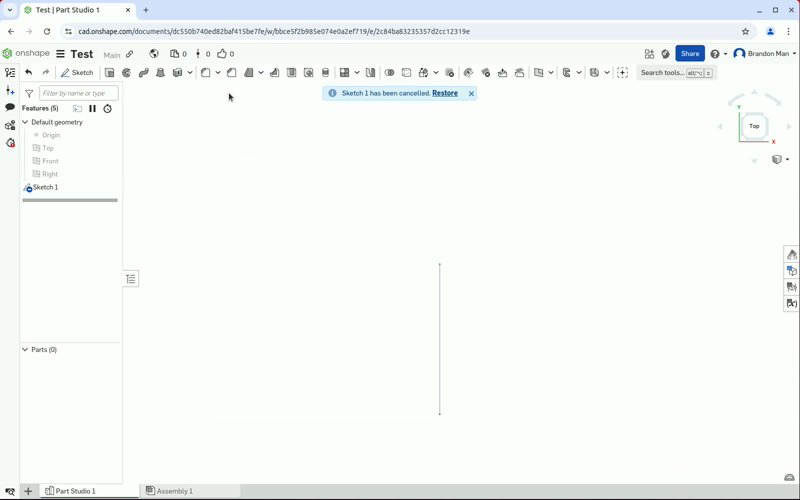
key(shift+s)
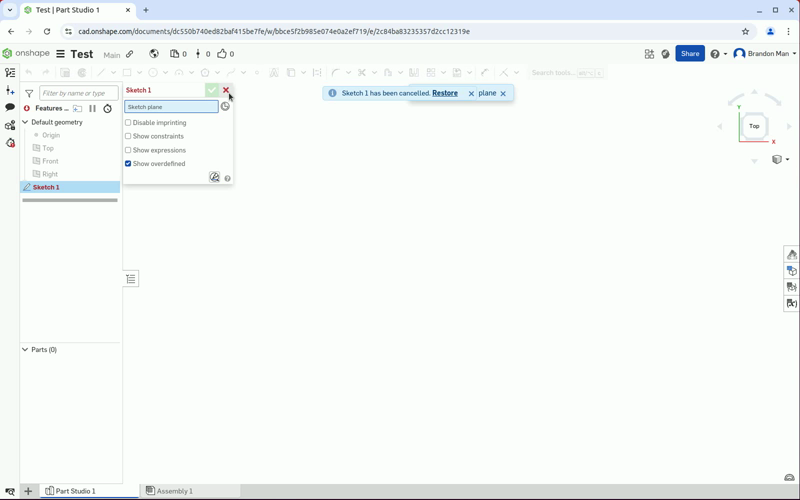
mouse_move(73, 150)
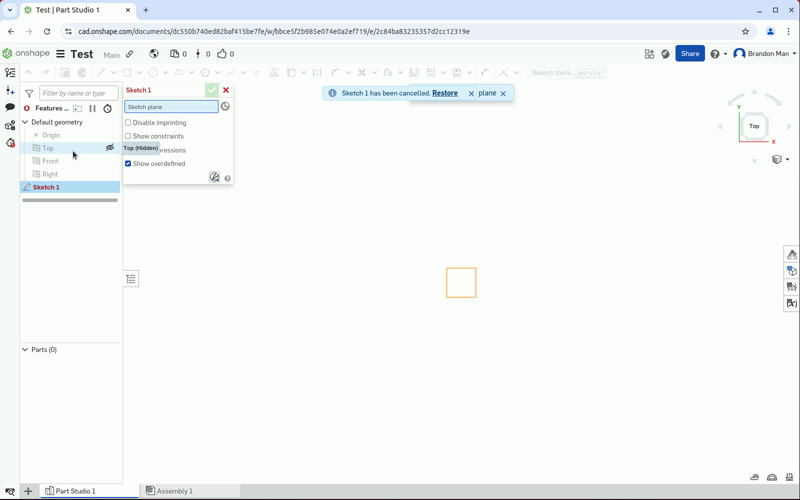
click(73, 150)
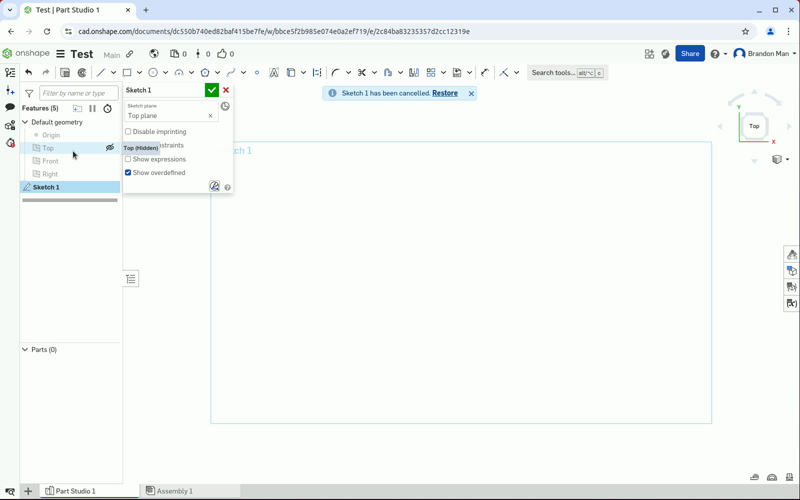
mouse_move(73, 352)
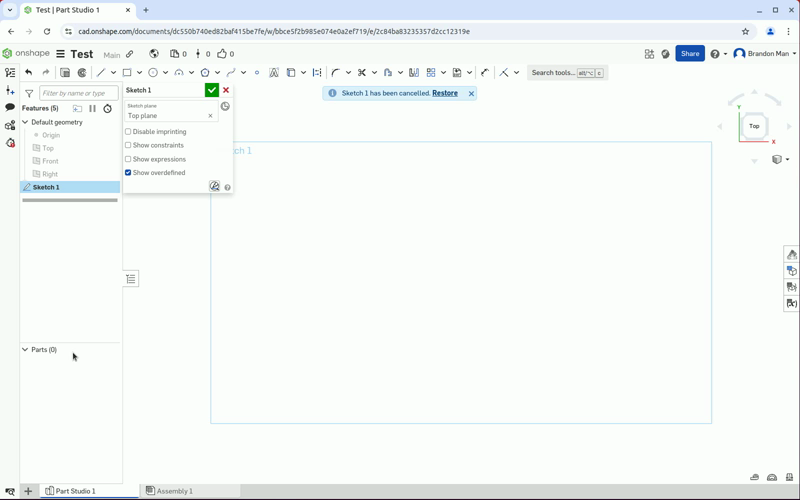
key(y)
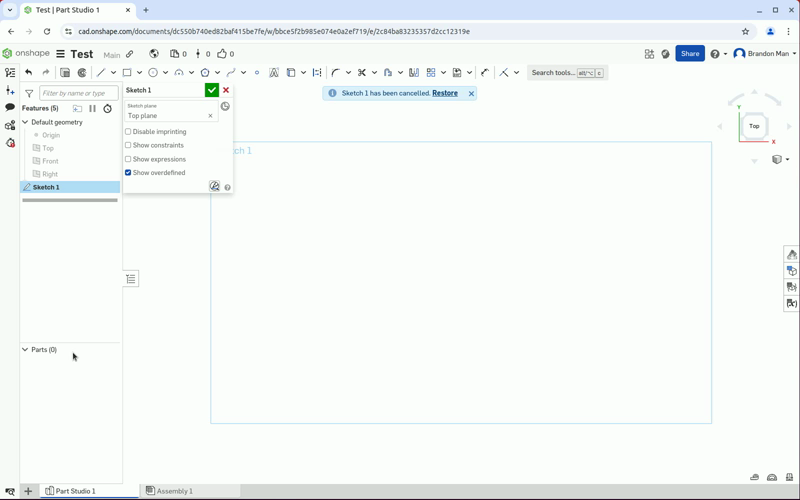
key(c)
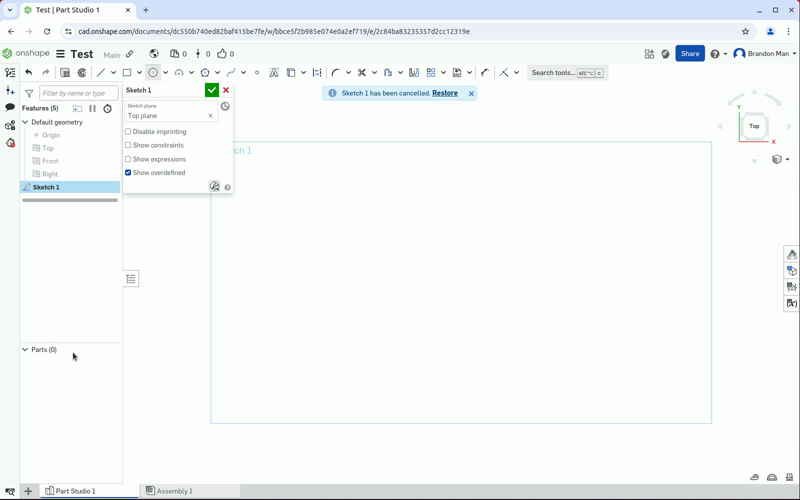
key_down(shift)
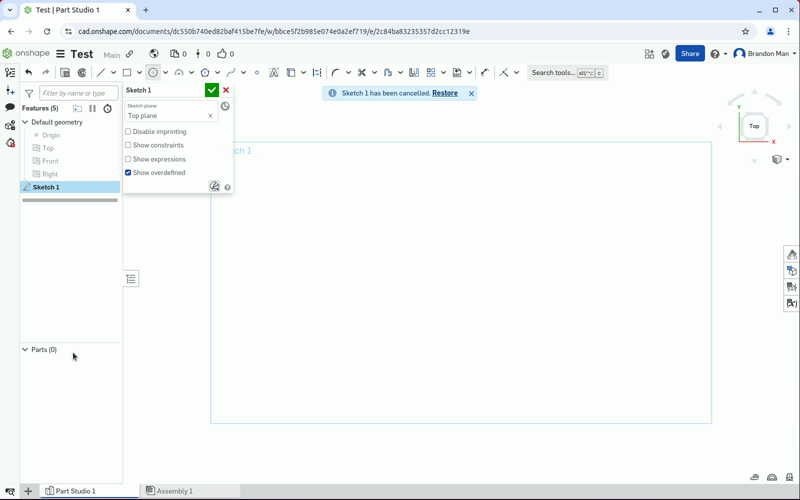
mouse_move(392, 282)
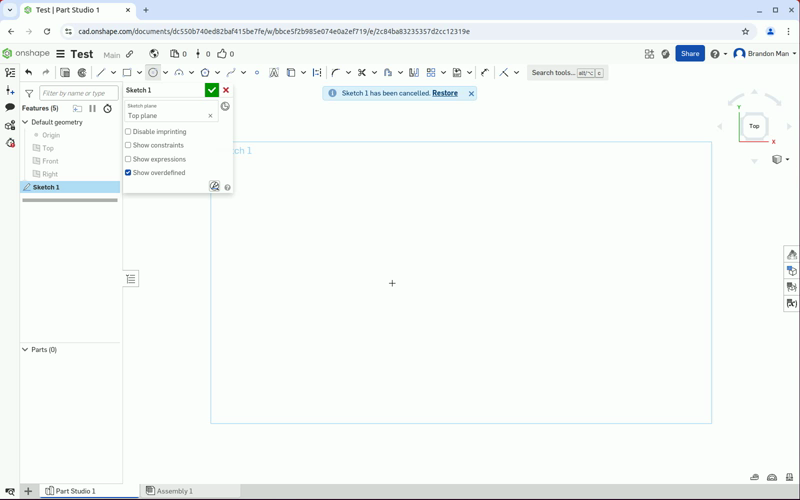
click(392, 282)
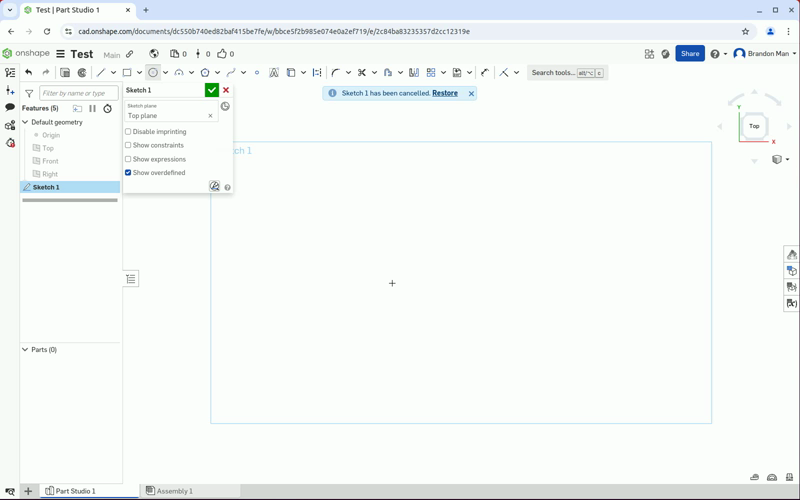
key_up(shift)
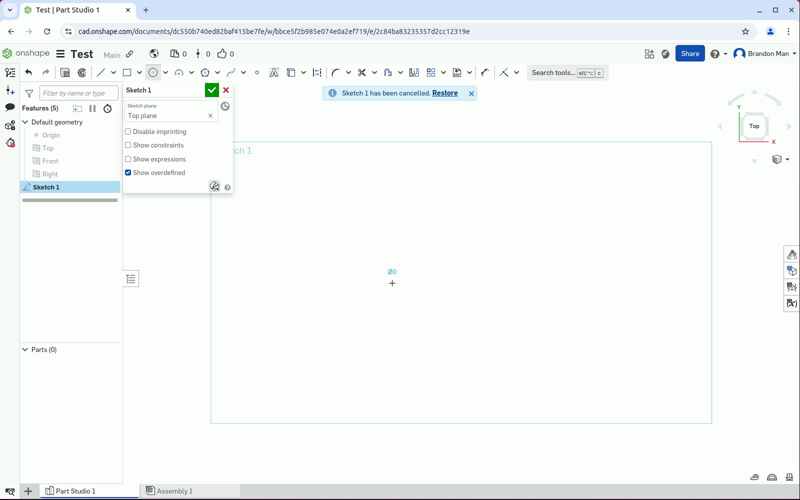
mouse_move(435, 282)
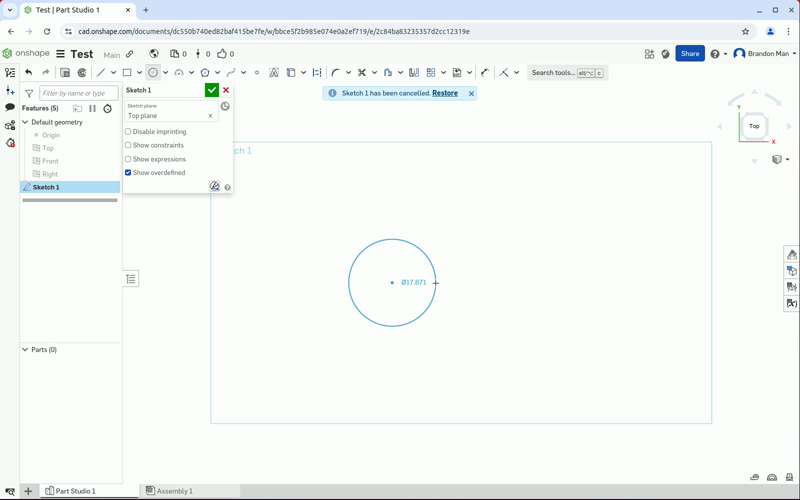
click(435, 282)
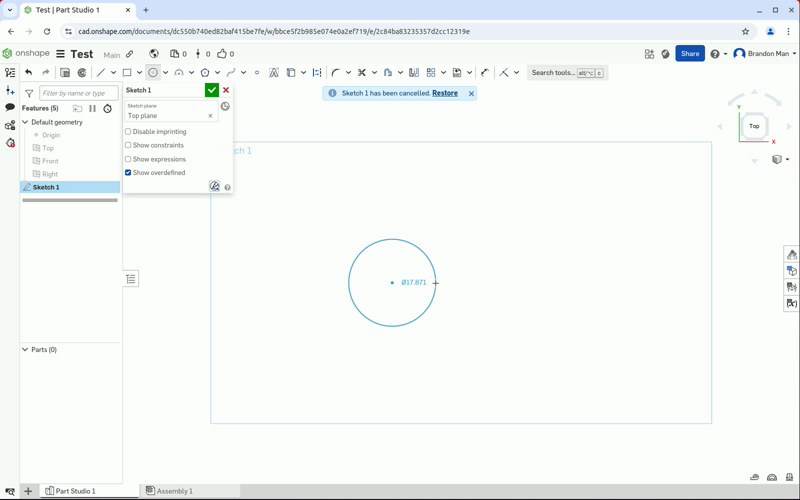
key(esc)
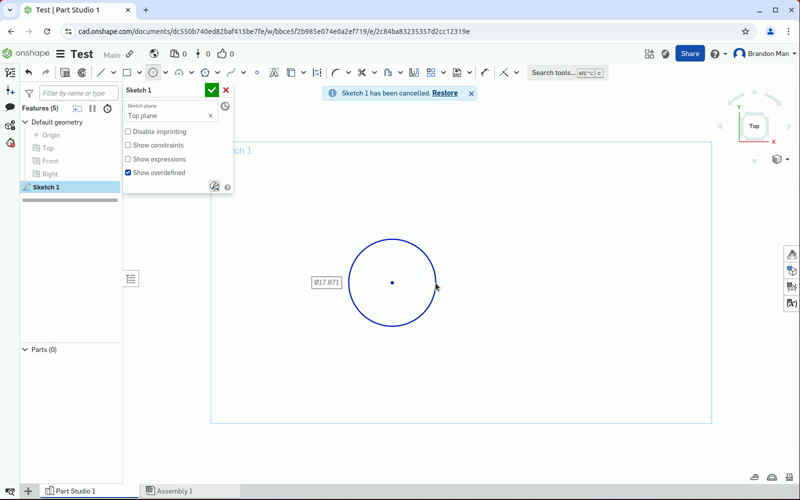
key(c)
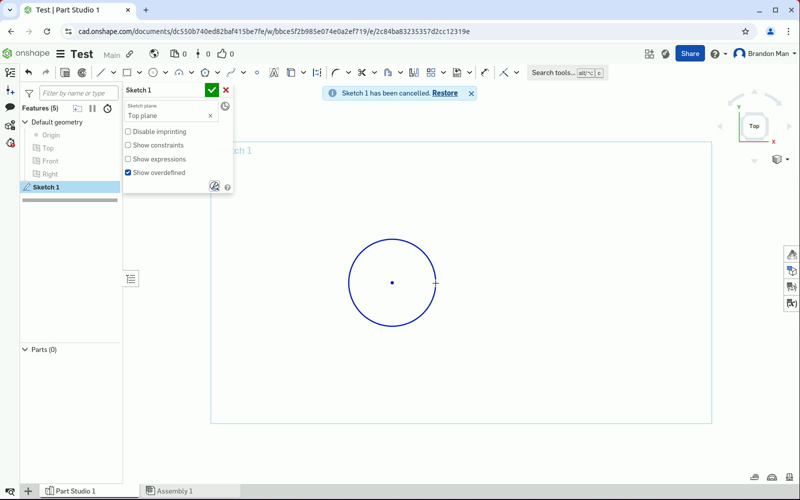
key_down(shift)
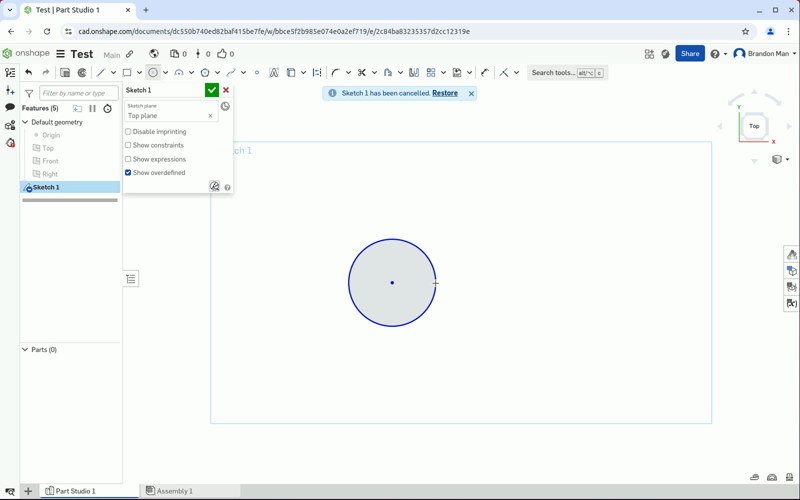
mouse_move(392, 282)
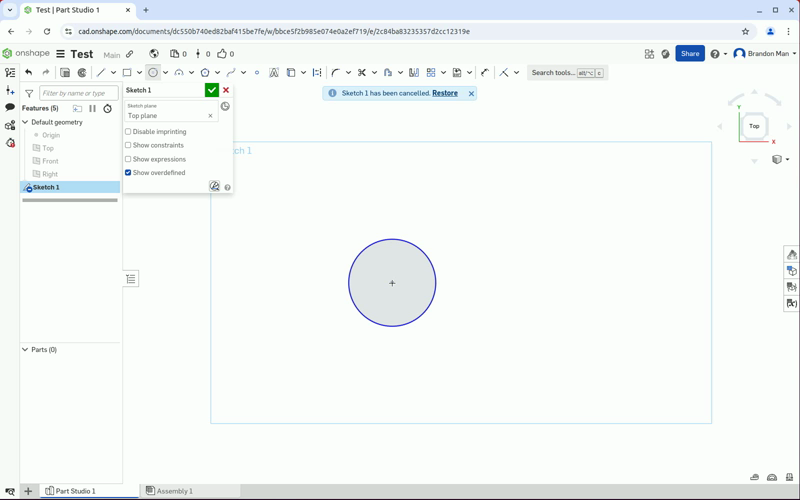
click(392, 282)
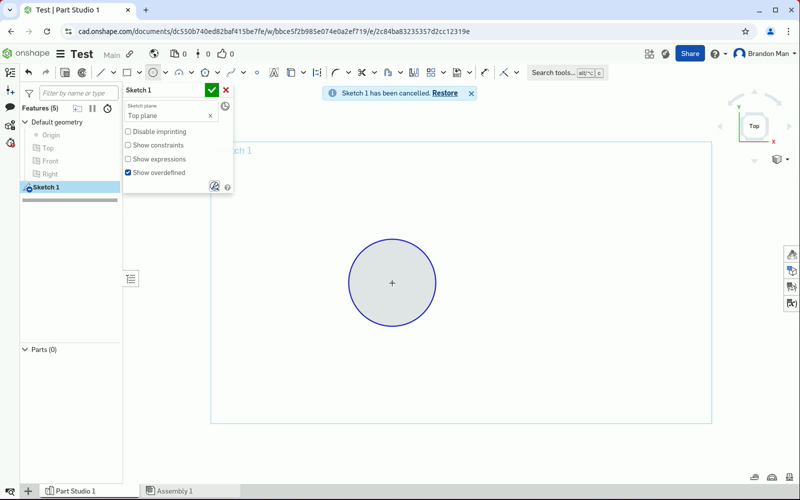
key_up(shift)
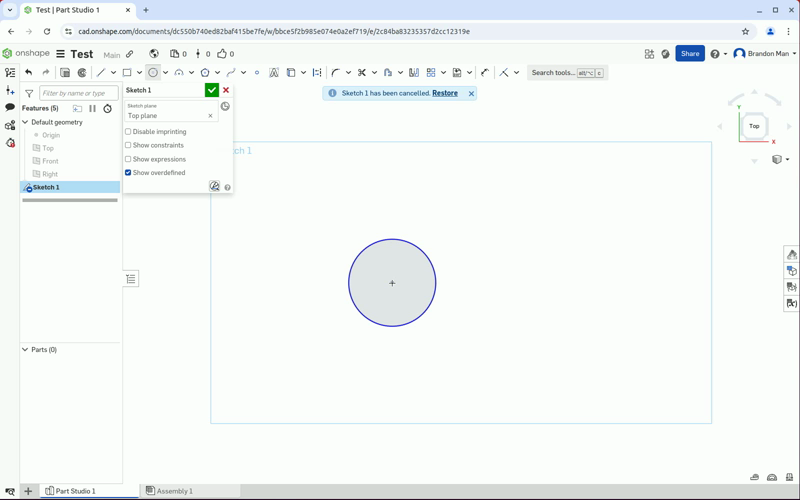
mouse_move(415, 282)
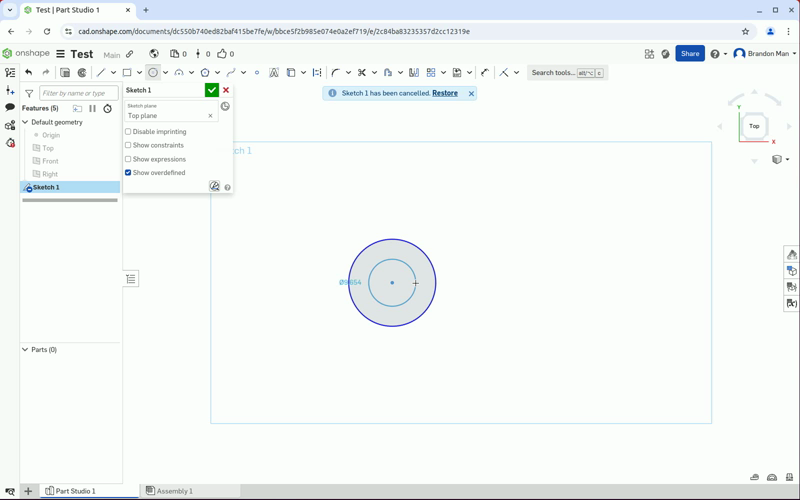
click(415, 282)
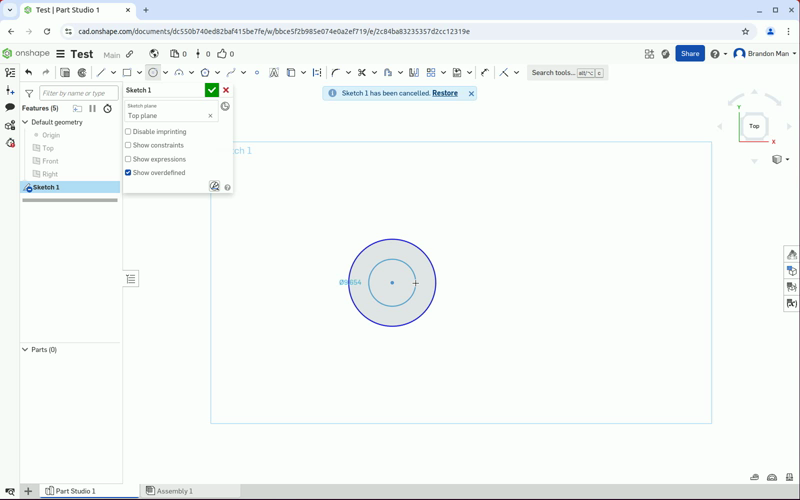
key(esc)
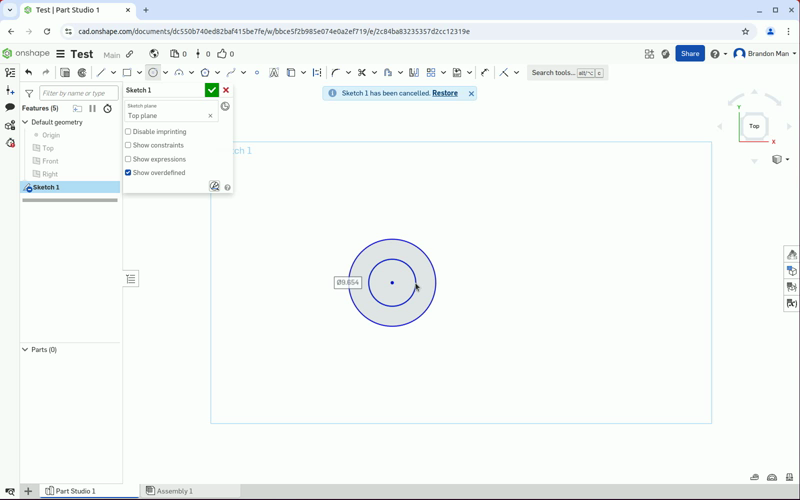
mouse_move(385, 253)
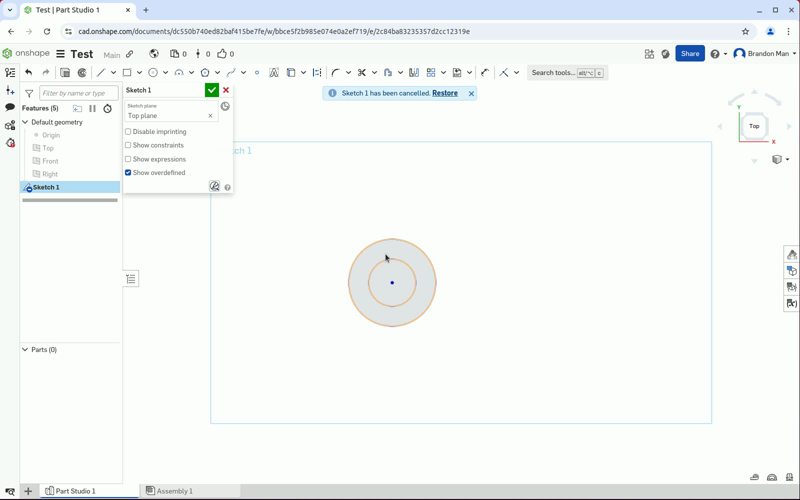
click(385, 253)
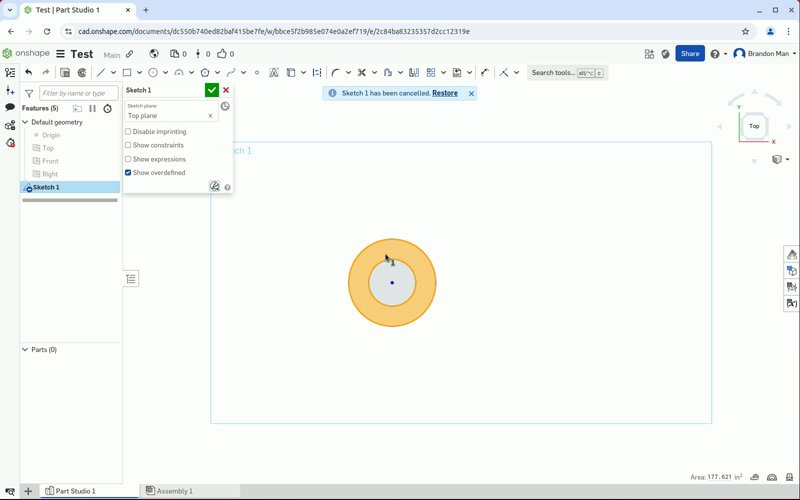
mouse_move(73, 352)
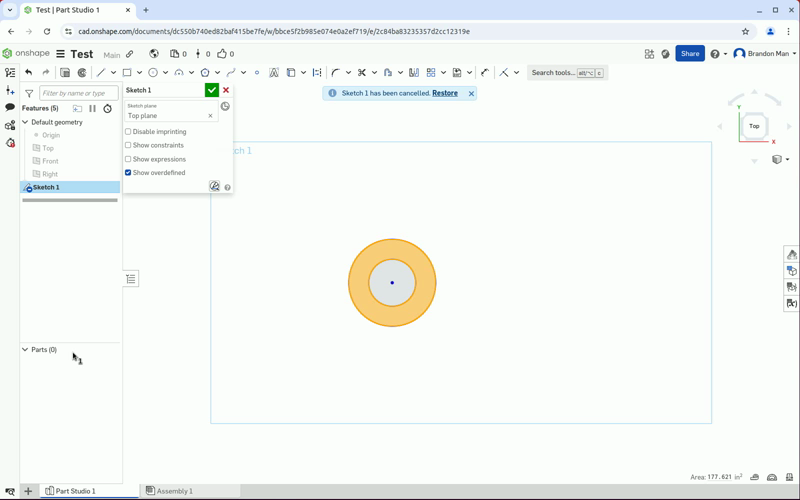
key(shift+y)
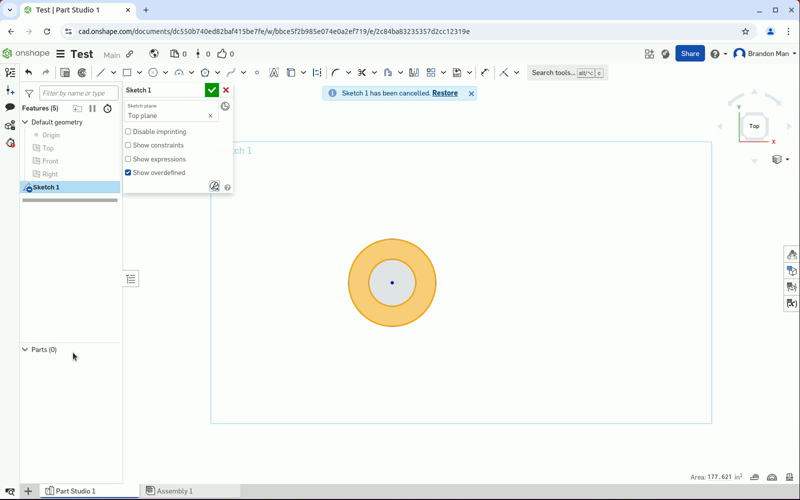
key(shift+e)
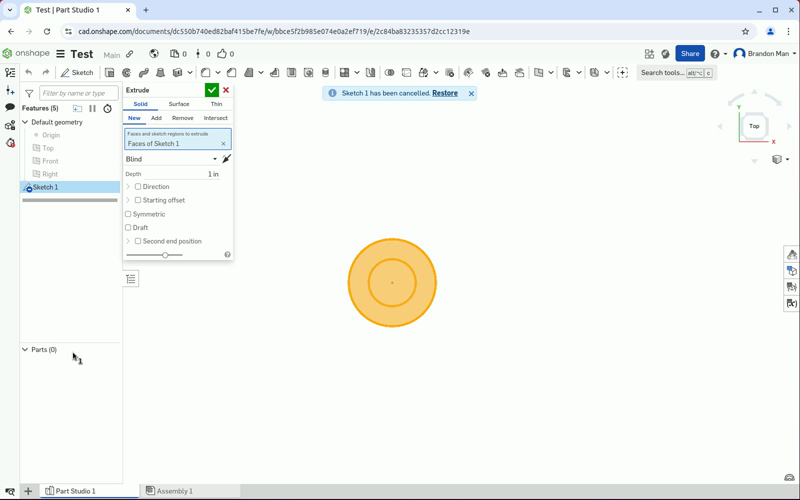
mouse_move(143, 106)
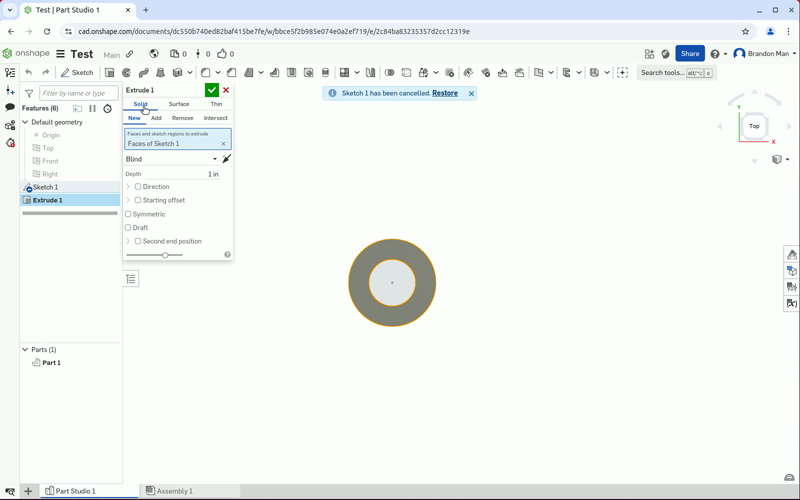
click(143, 106)
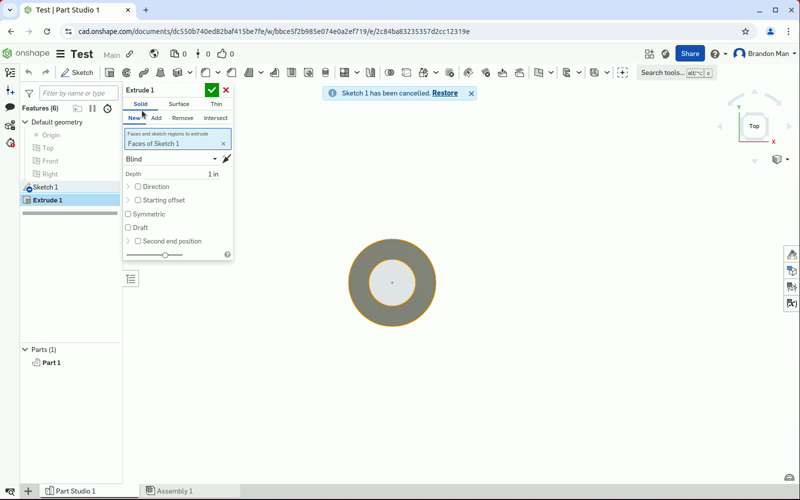
mouse_move(137, 120)
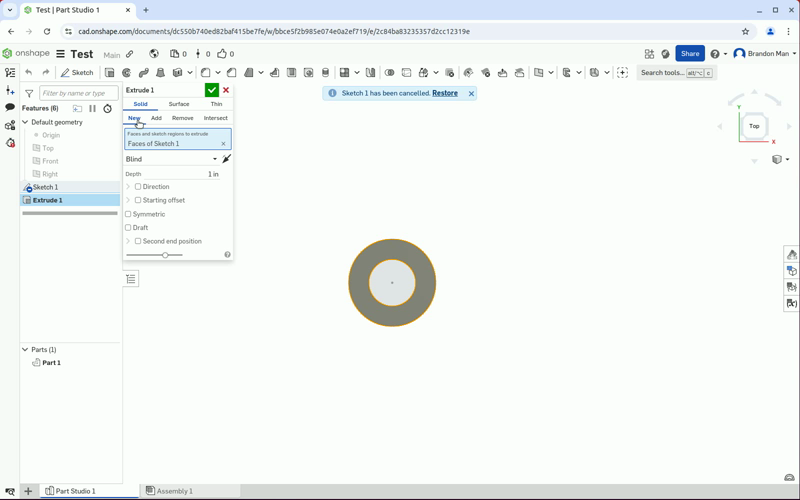
click(137, 120)
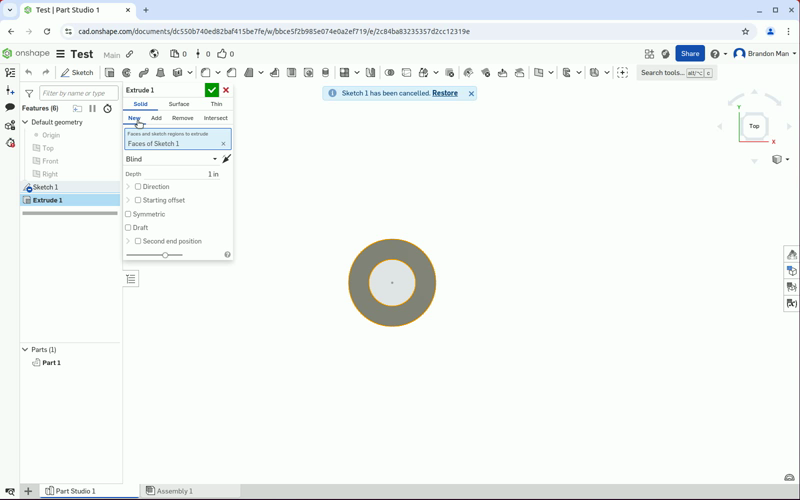
key(tab, 4)
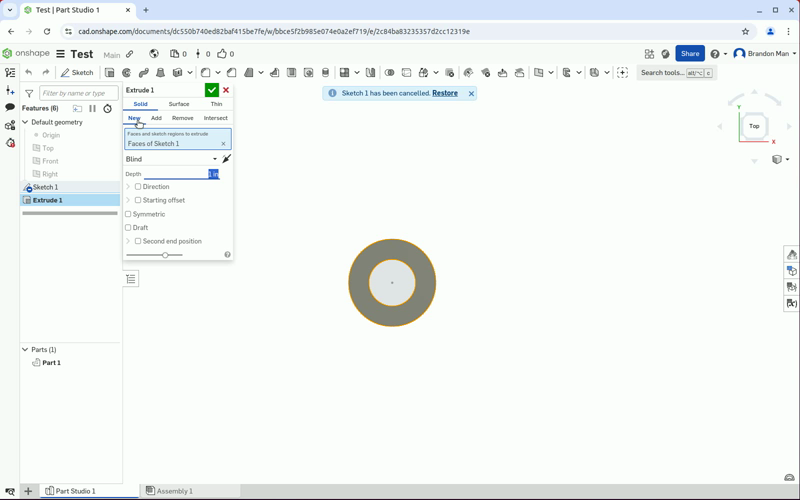
text(7.703)
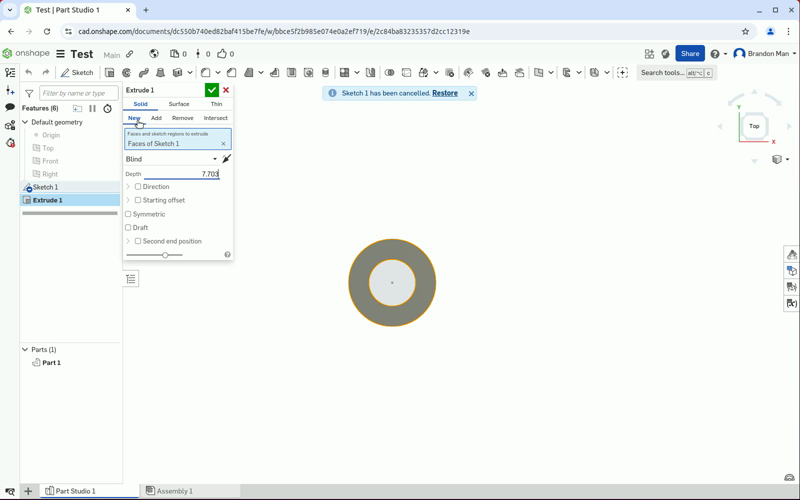
key(enter)
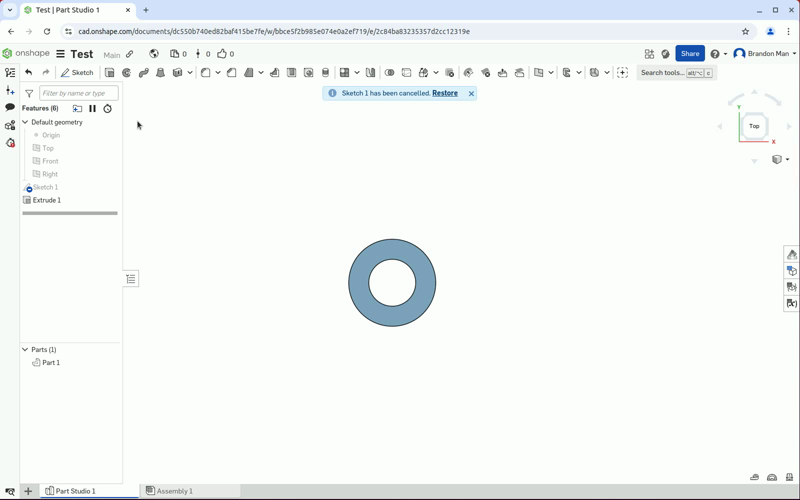
key(shift+h)
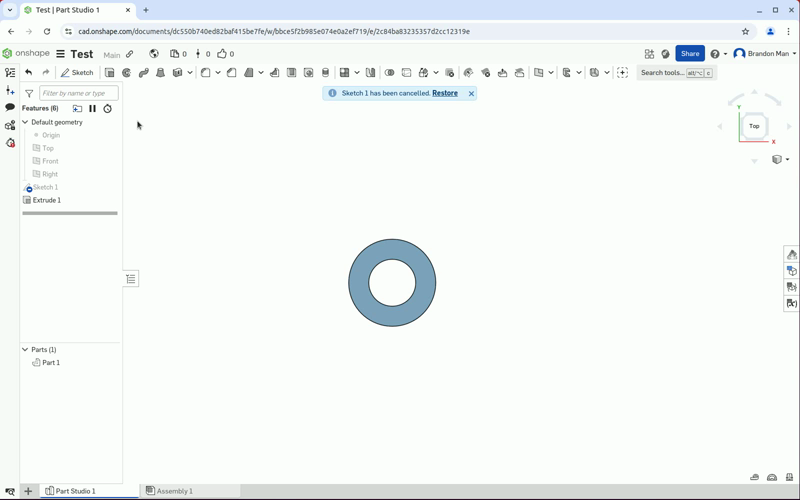
key(shift+h)
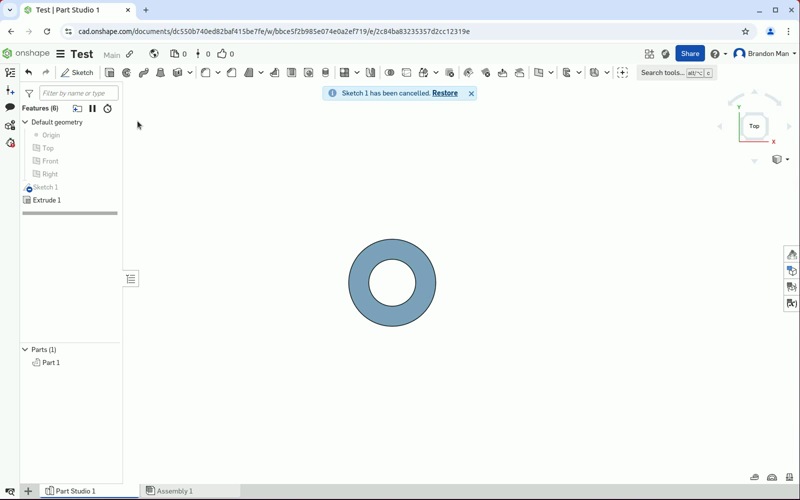
mouse_move(73, 189)
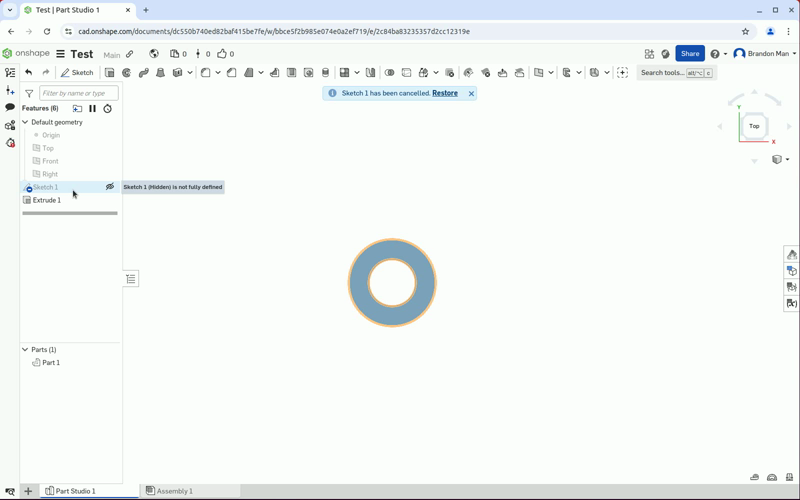
click(73, 189)
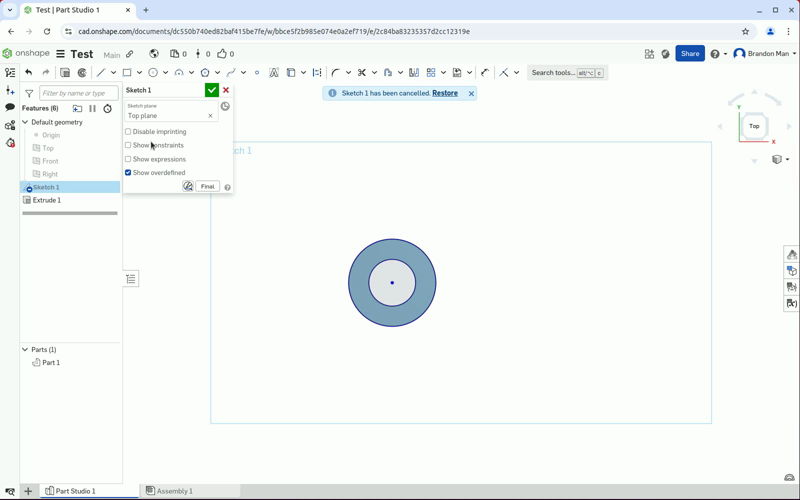
mouse_move(229, 92)
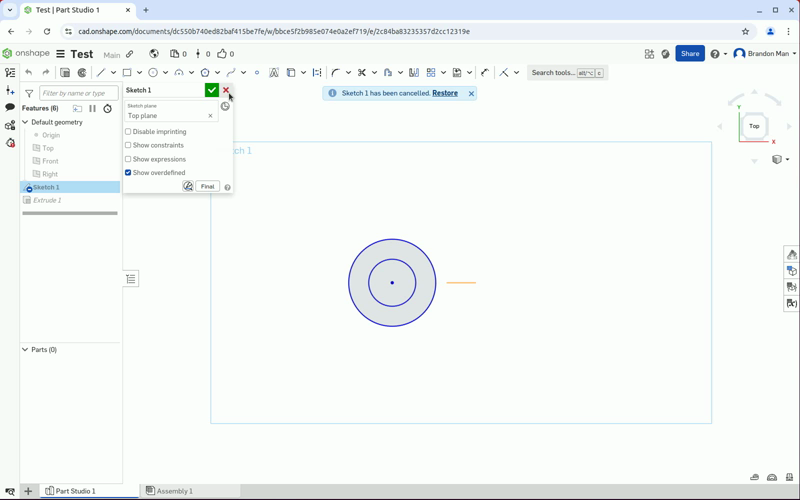
click(229, 92)
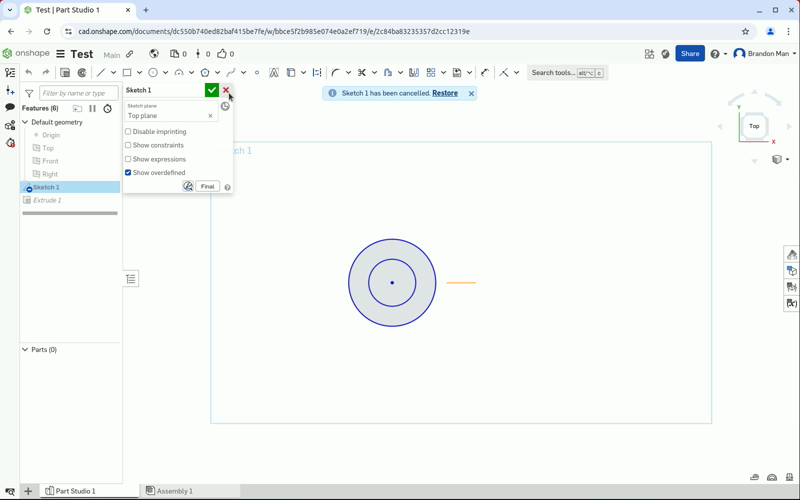
key(shift+s)
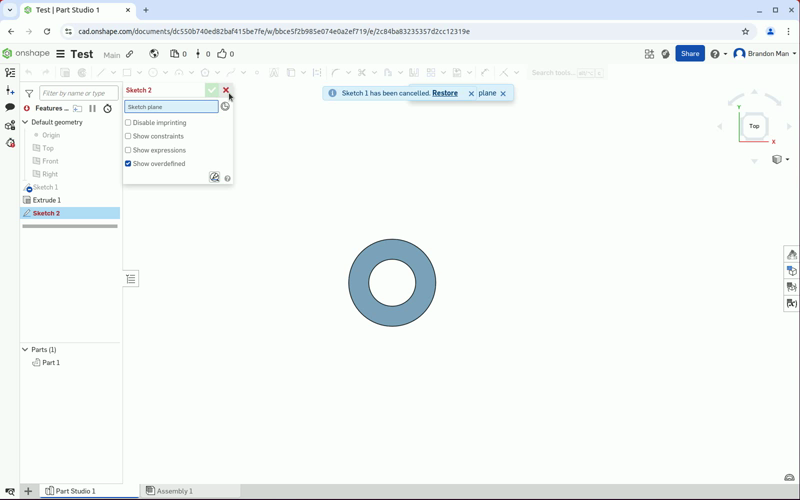
mouse_move(73, 150)
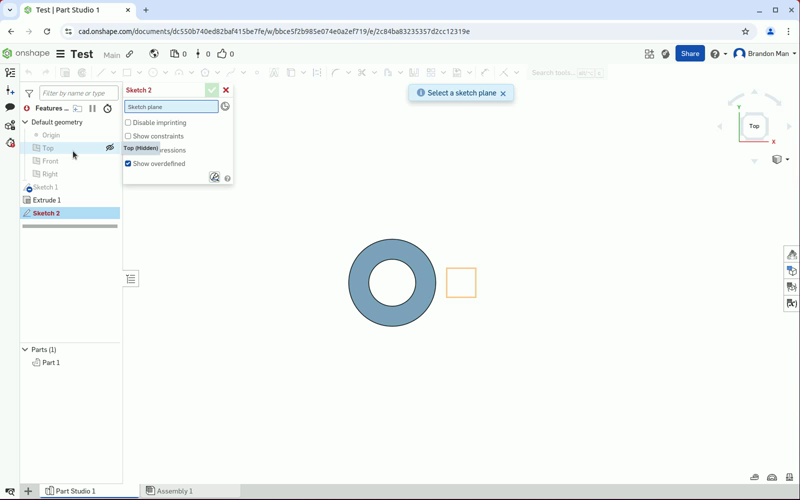
click(73, 150)
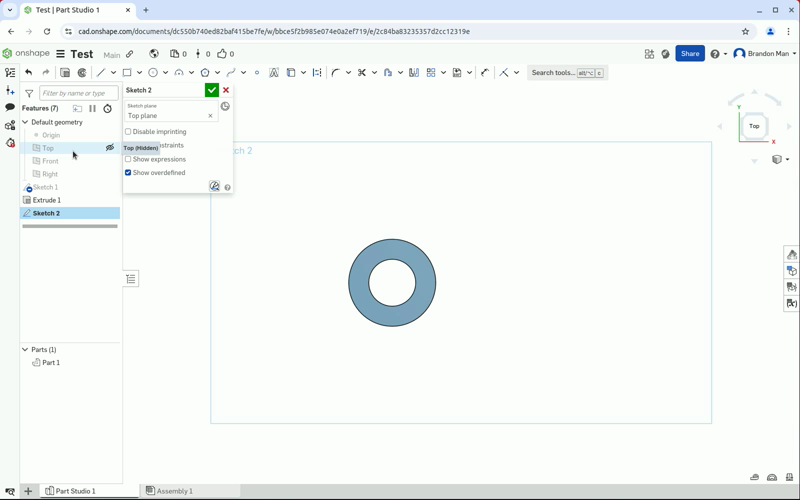
mouse_move(73, 352)
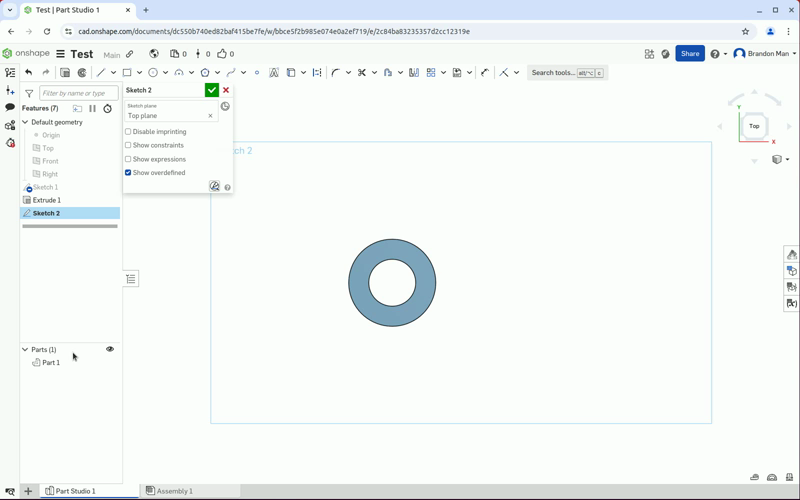
key(y)
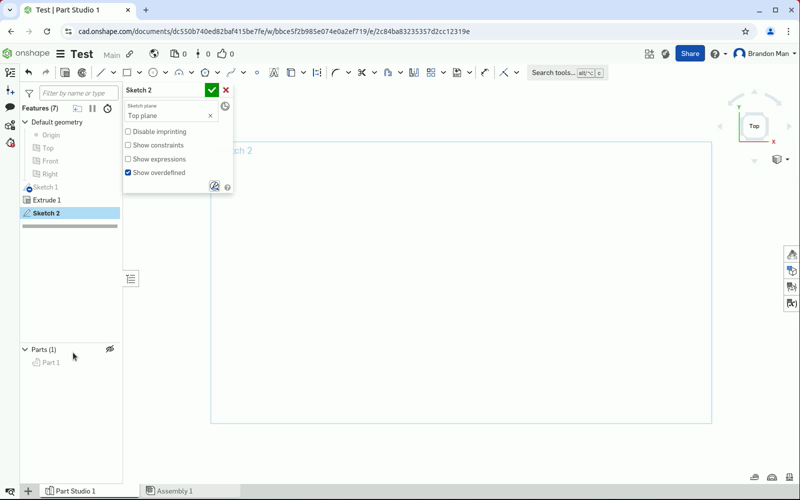
key(l)
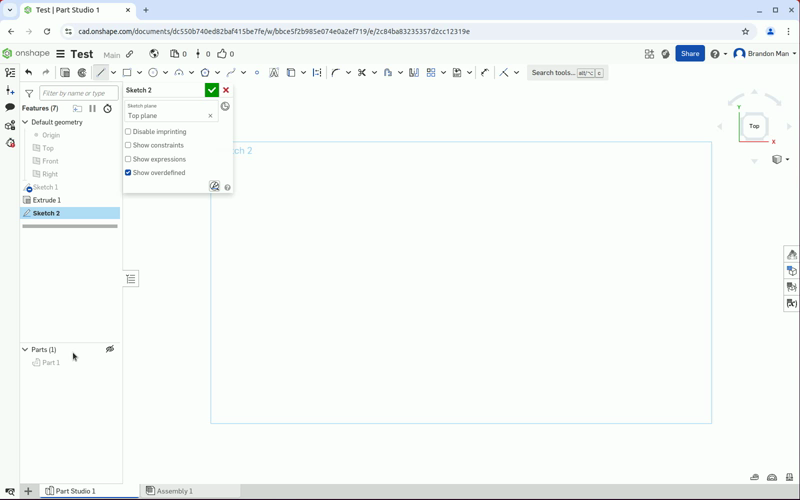
key_down(shift)
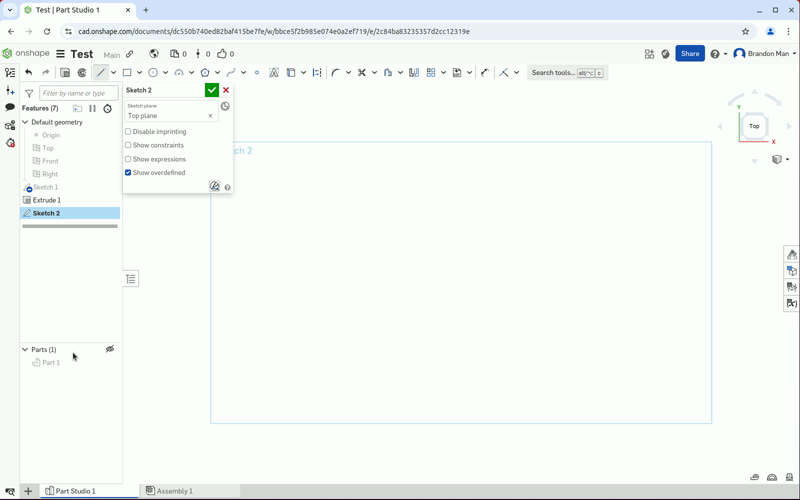
mouse_move(391, 326)
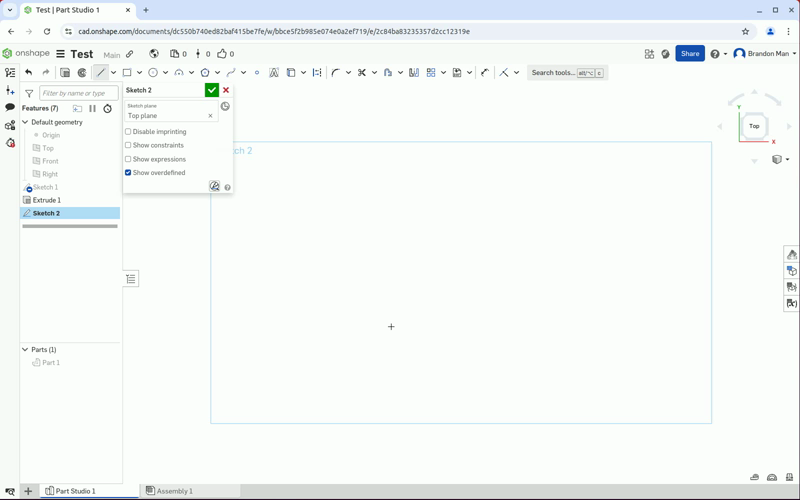
click(391, 326)
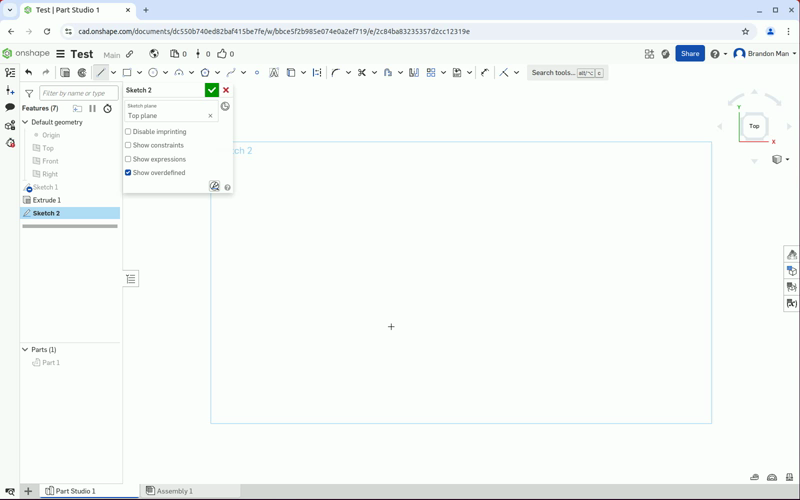
key_up(shift)
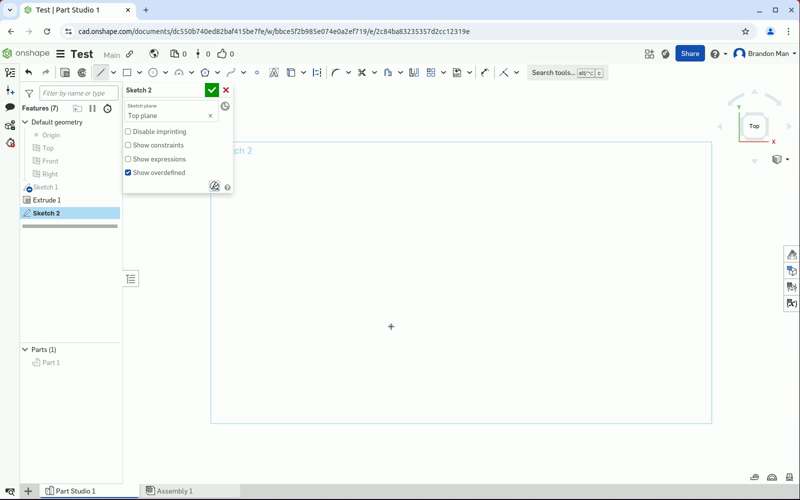
key_down(shift)
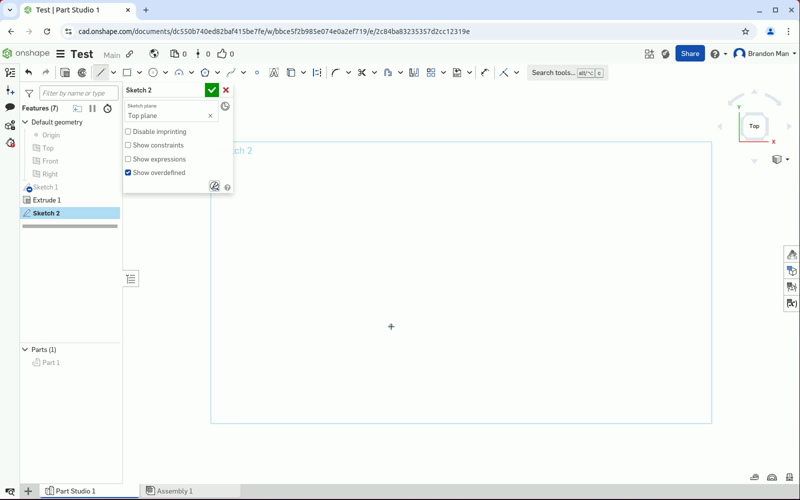
mouse_move(529, 324)
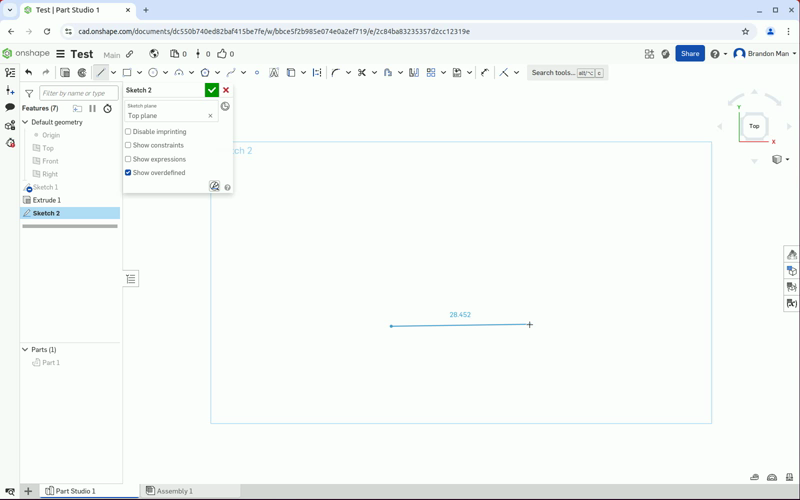
click(529, 324)
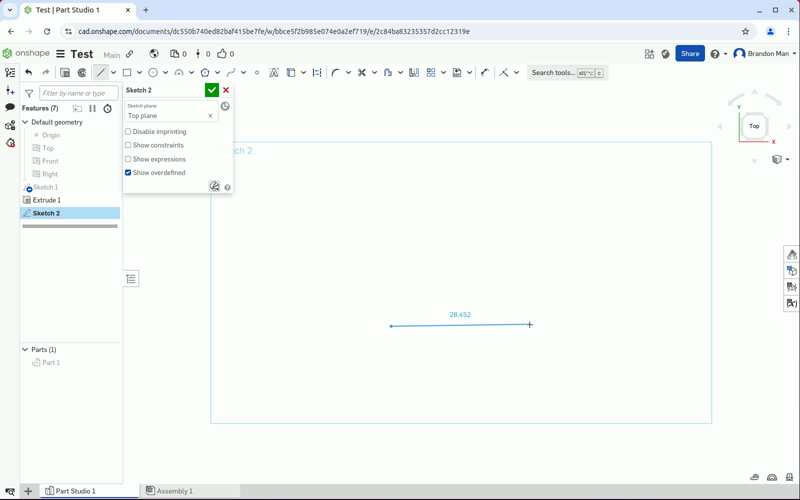
key_up(shift)
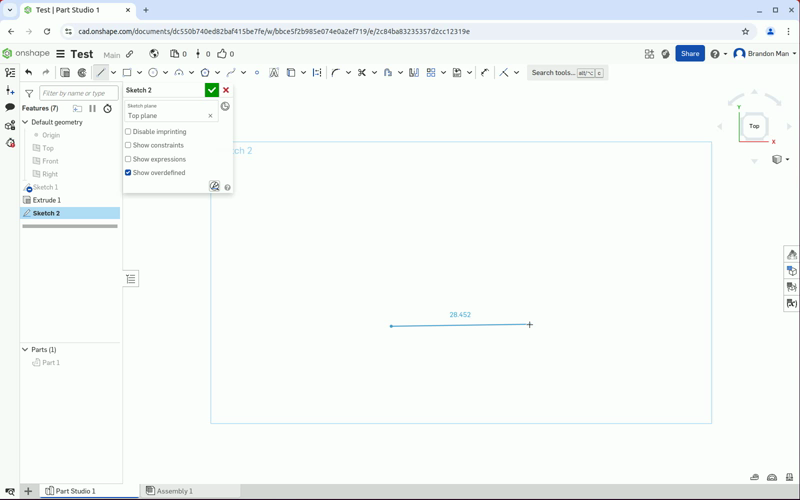
key(esc)
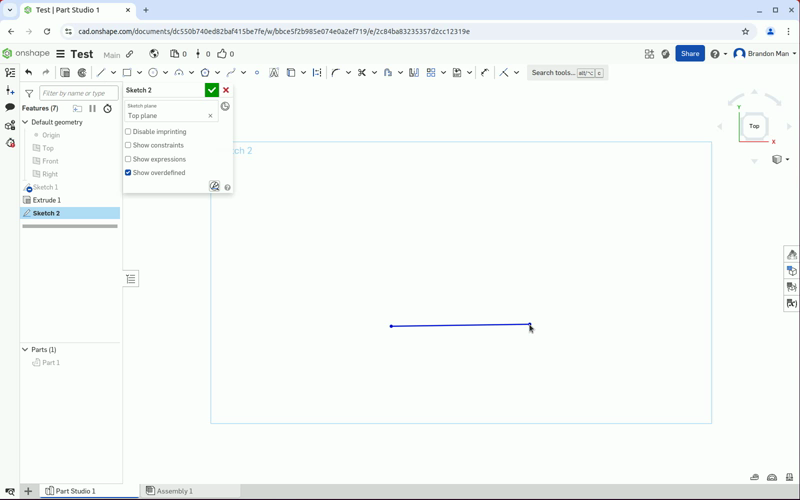
key(a)
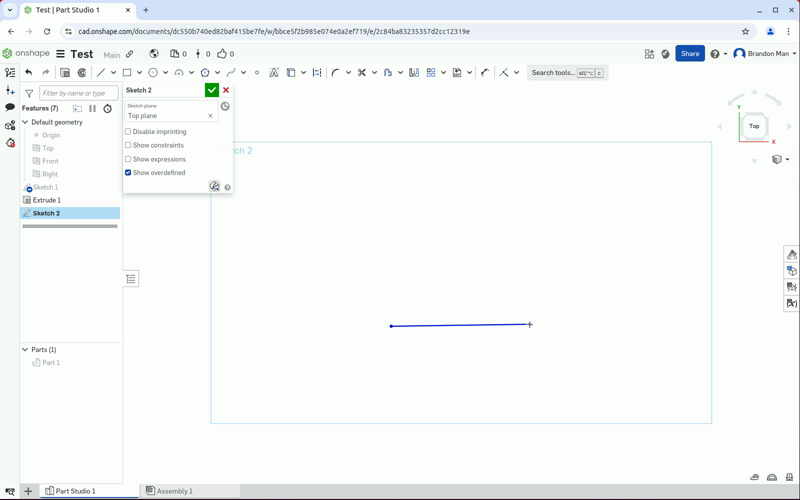
mouse_move(529, 324)
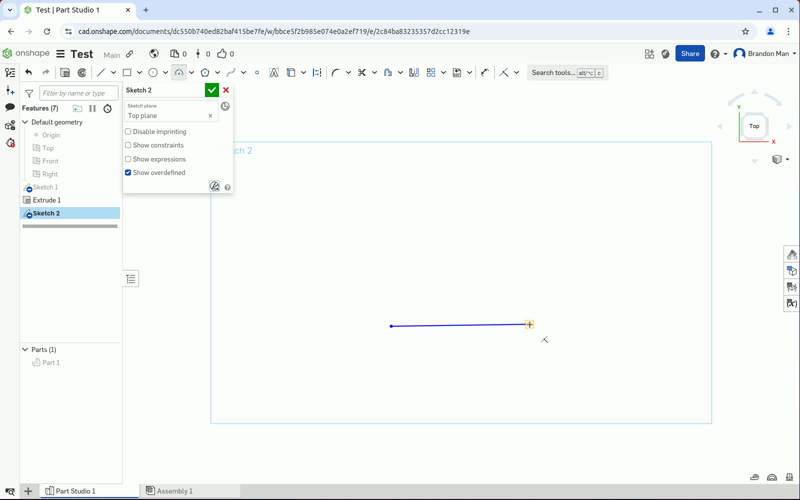
click(529, 324)
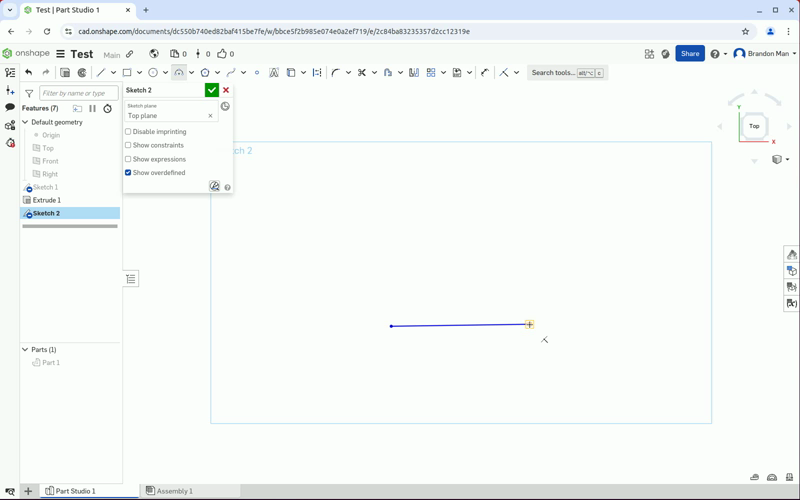
key_down(shift)
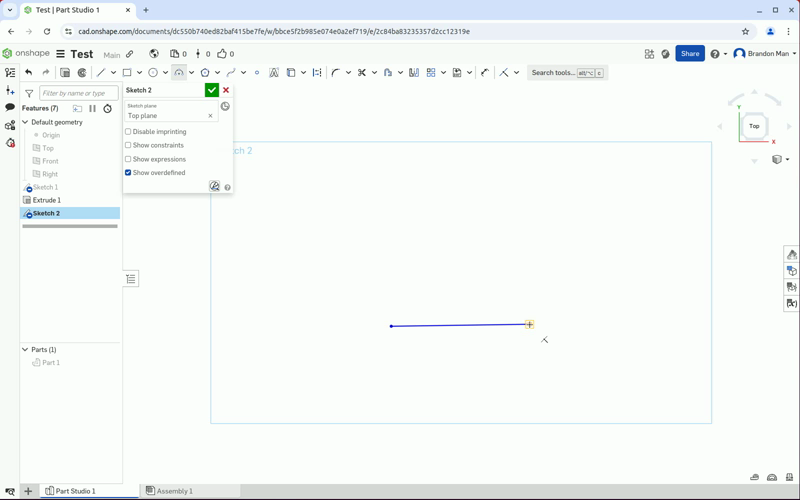
mouse_move(529, 241)
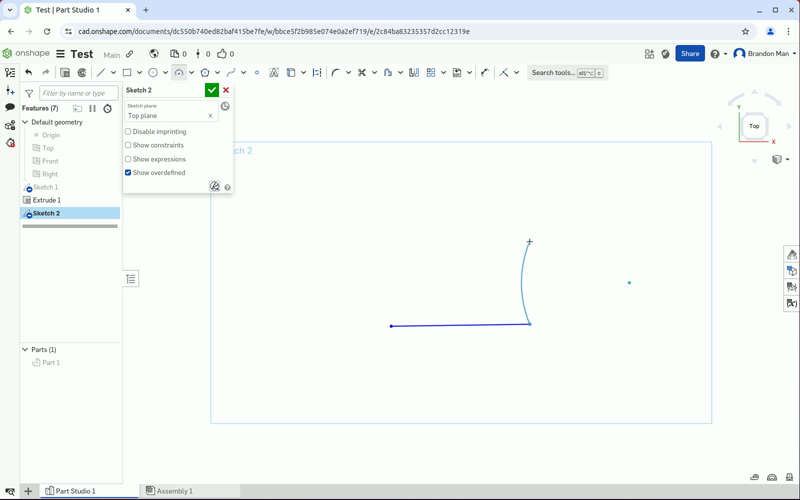
click(529, 241)
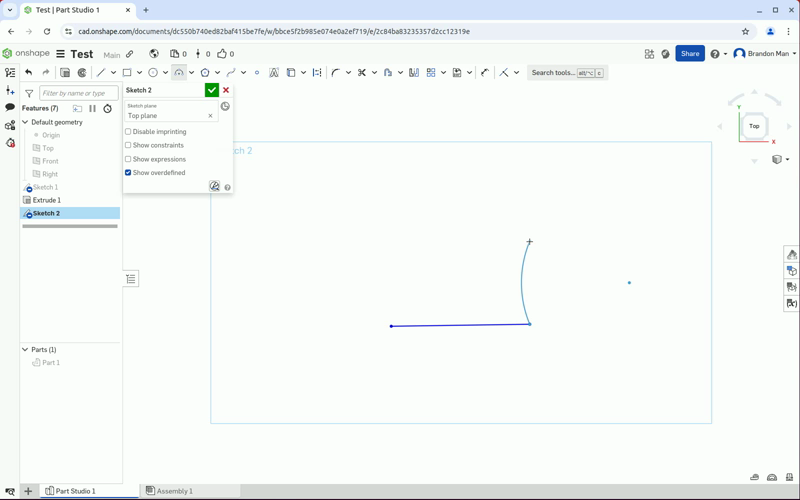
mouse_move(570, 282)
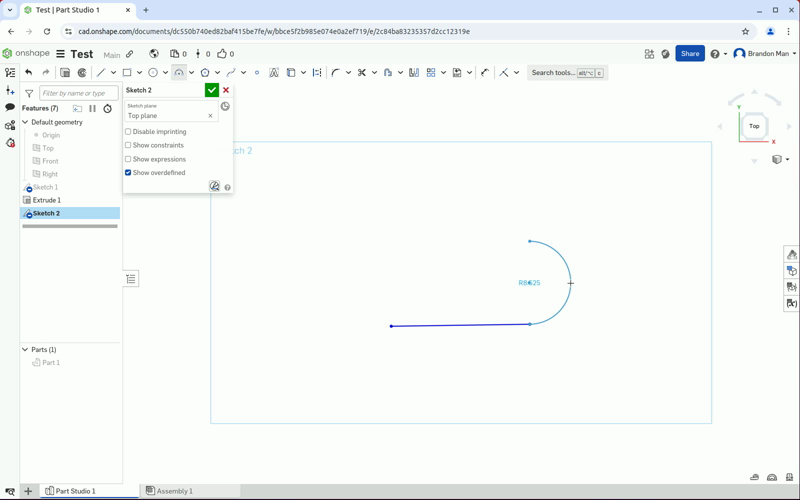
click(570, 282)
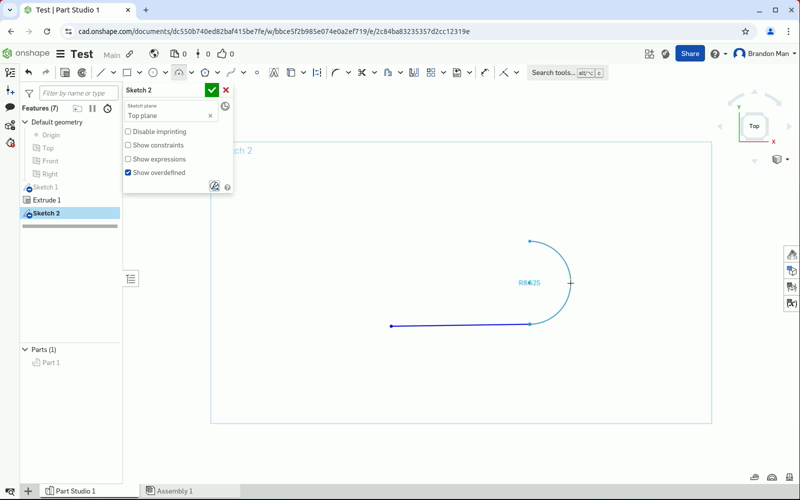
key_up(shift)
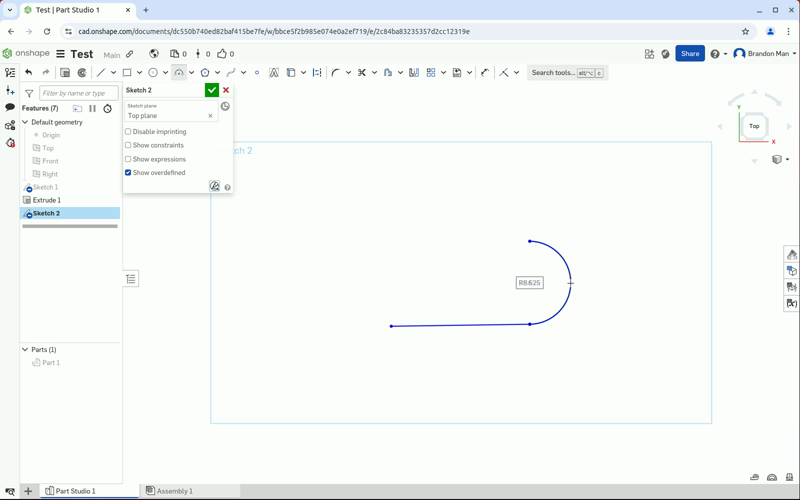
key(esc)
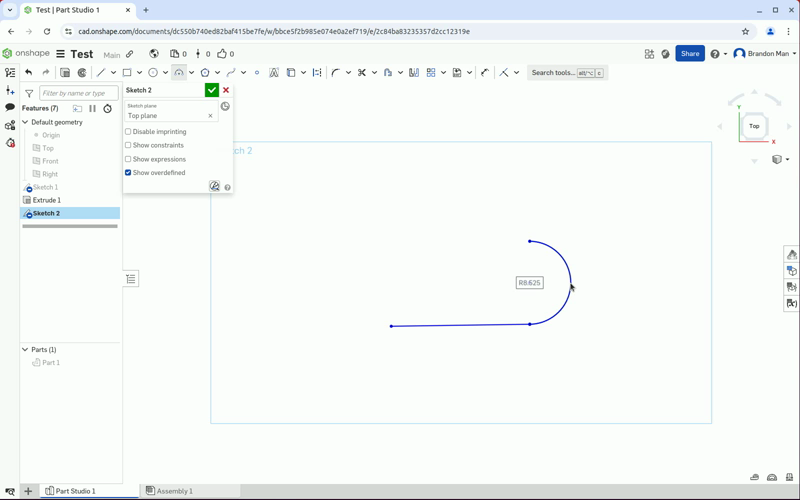
key(l)
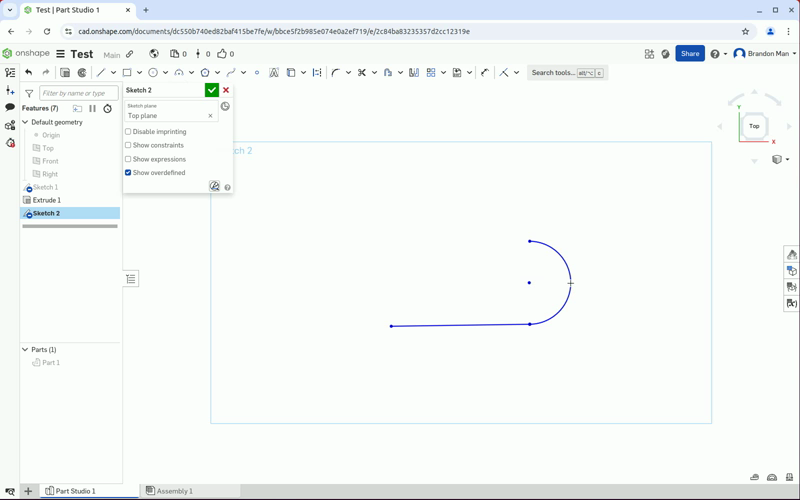
mouse_move(529, 241)
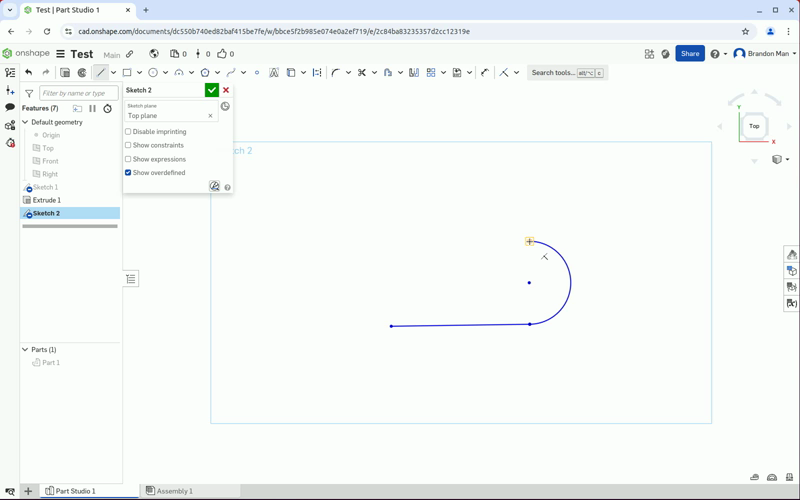
click(529, 241)
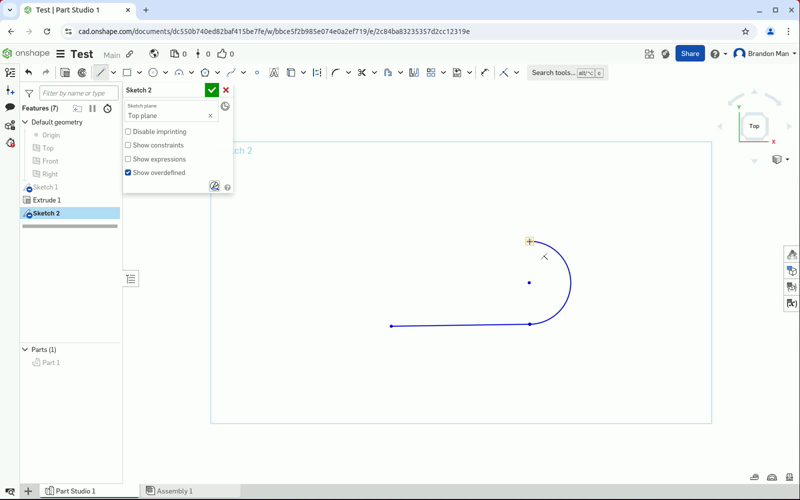
key_down(shift)
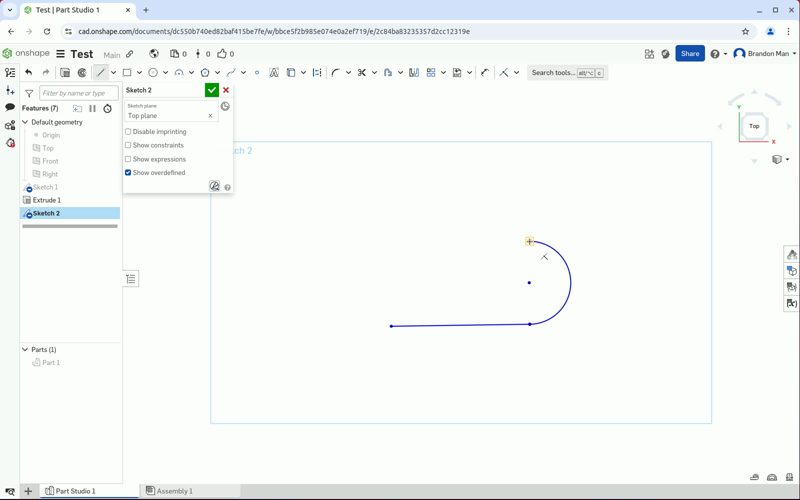
mouse_move(391, 241)
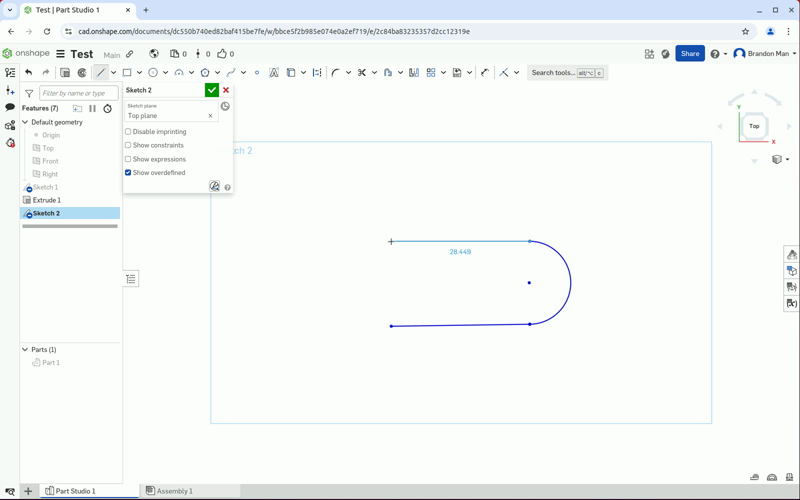
click(391, 241)
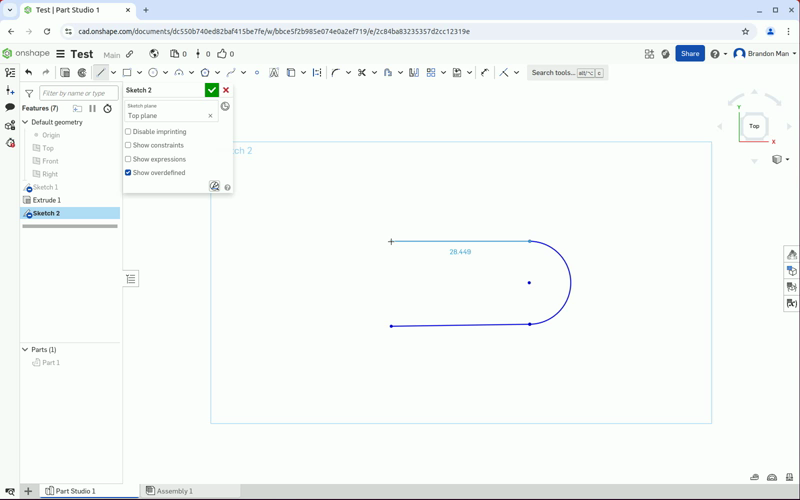
key_up(shift)
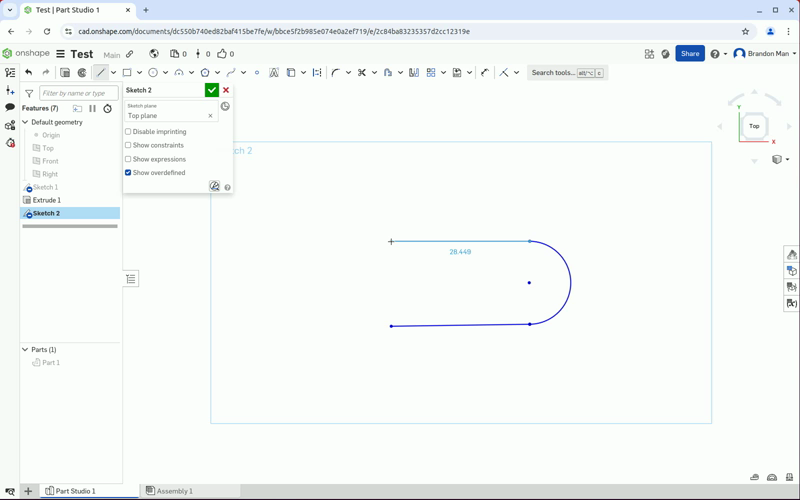
key(esc)
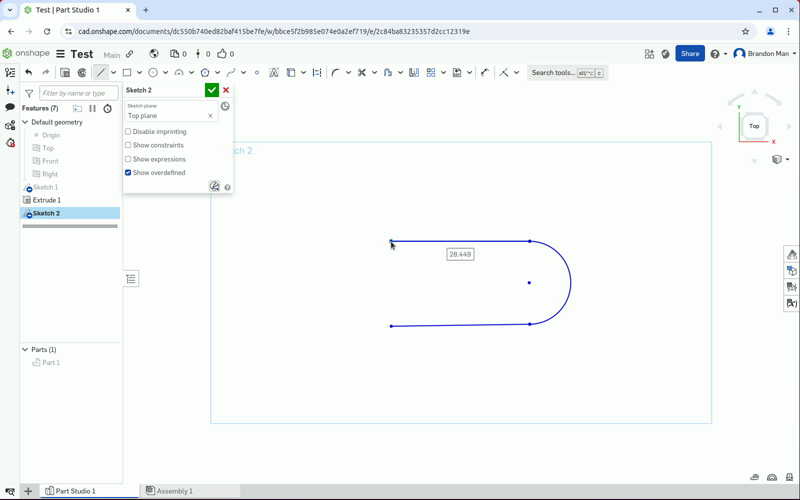
key(a)
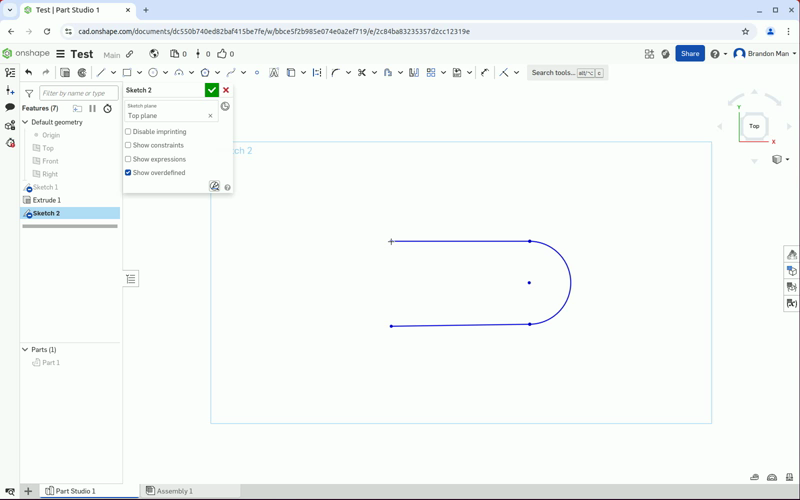
mouse_move(391, 241)
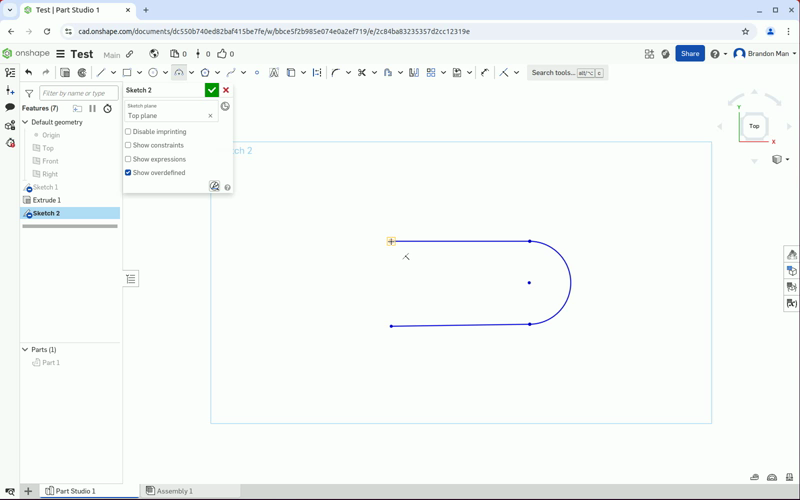
click(391, 241)
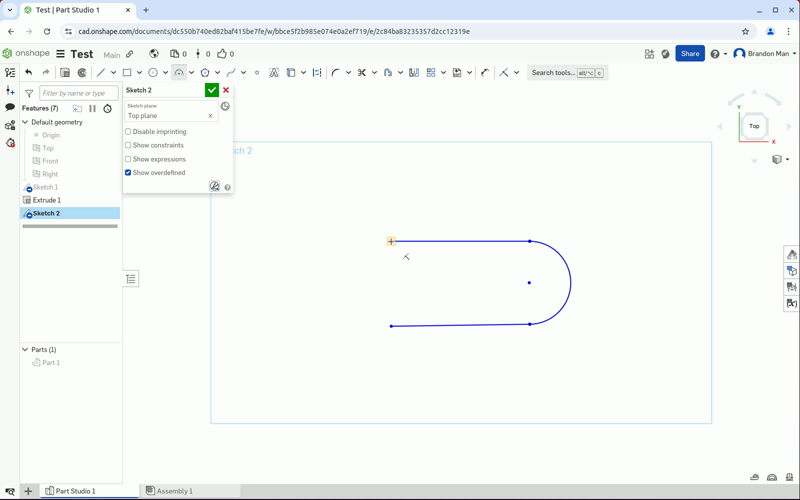
mouse_move(391, 326)
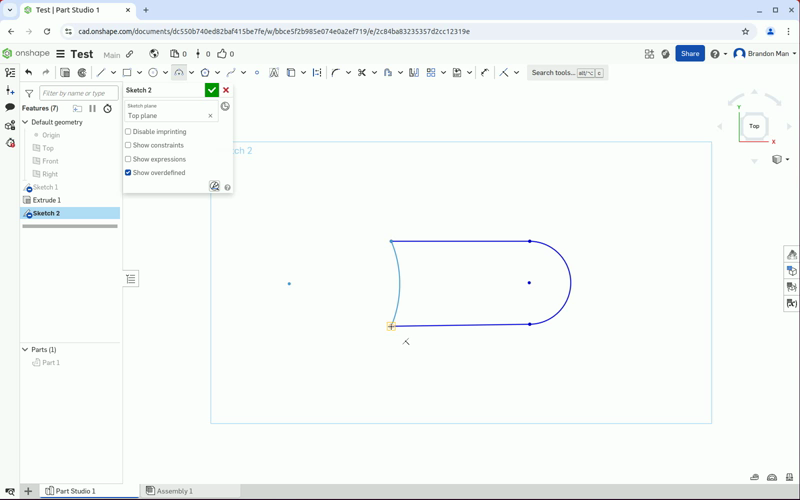
click(391, 326)
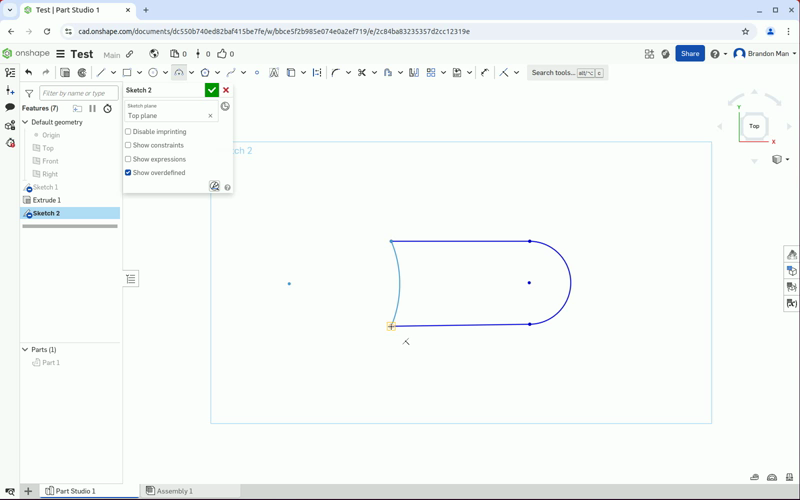
key_down(shift)
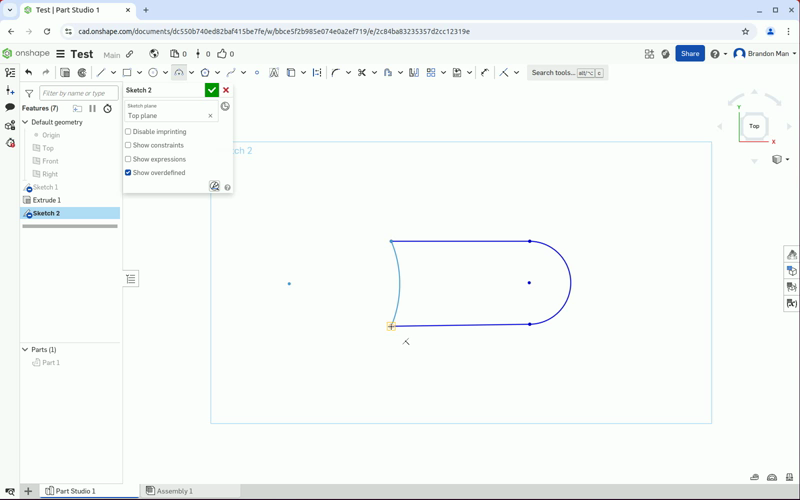
mouse_move(433, 283)
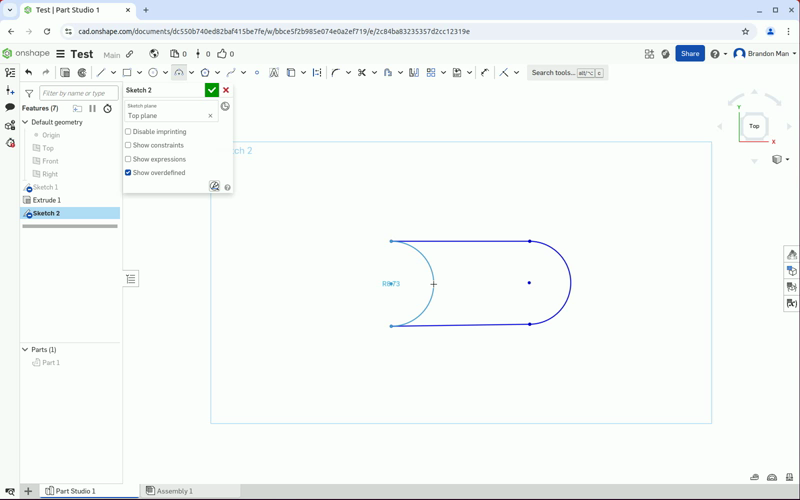
click(433, 283)
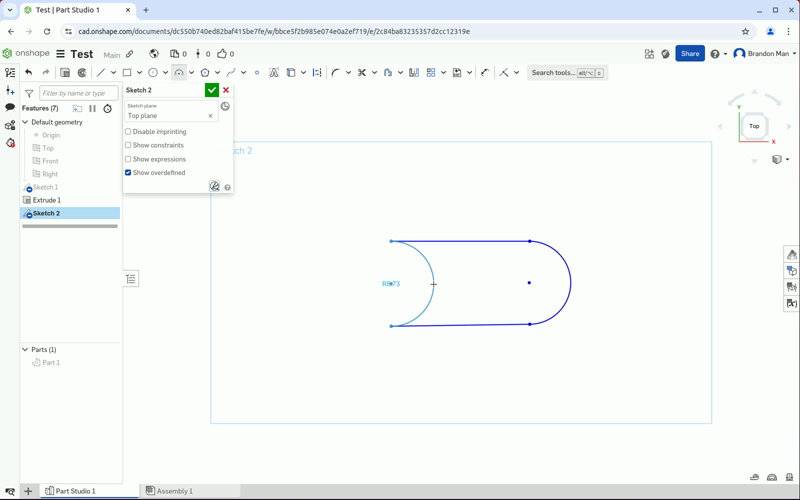
key_up(shift)
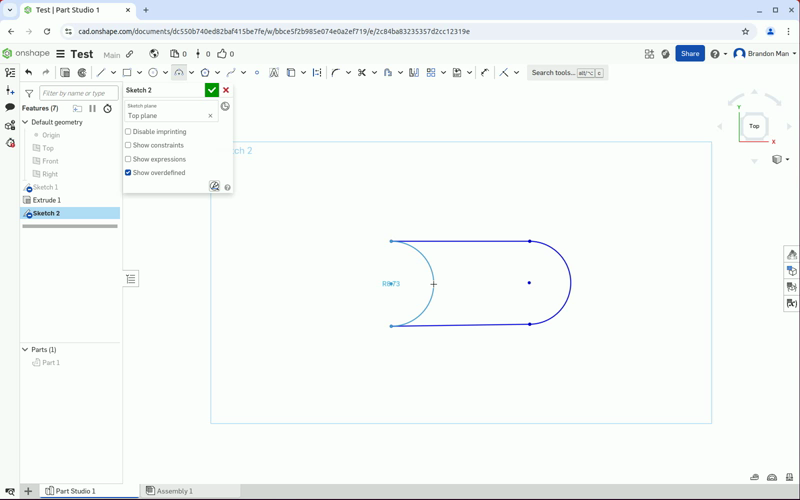
key(esc)
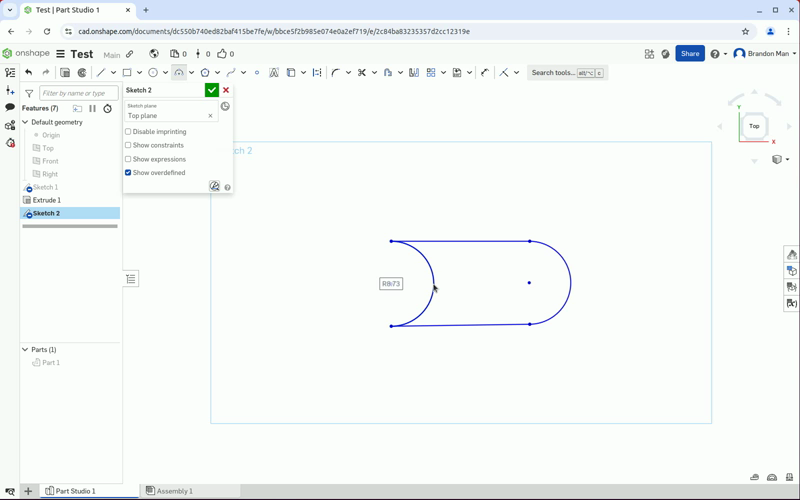
key(c)
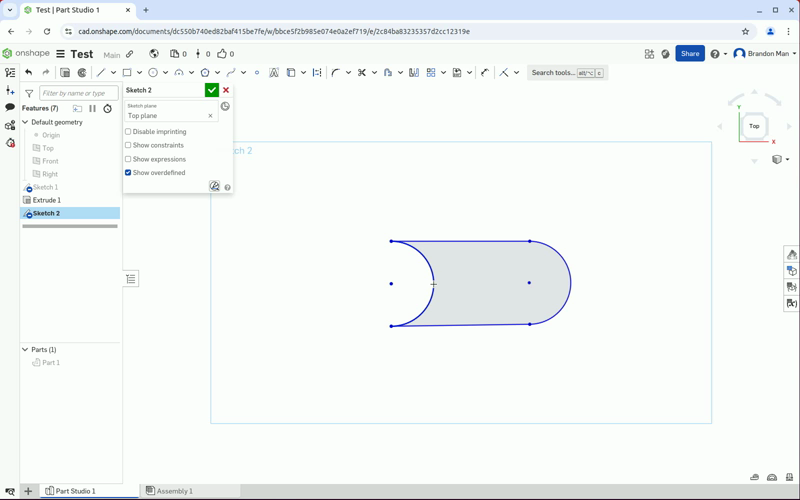
key_down(shift)
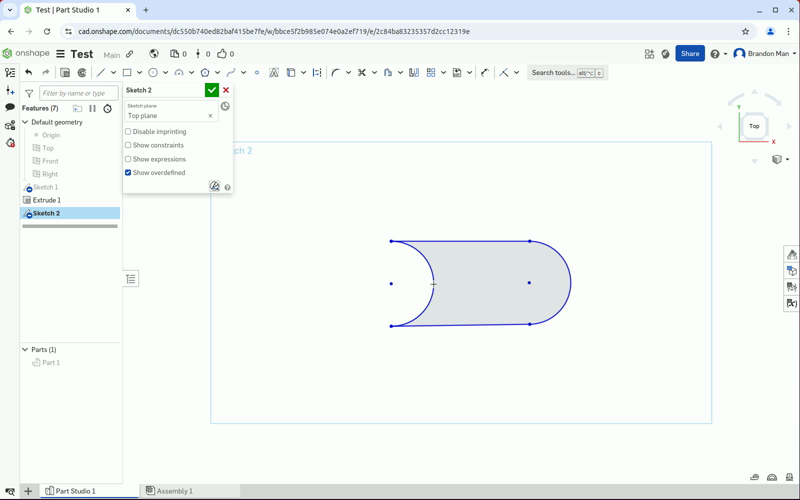
mouse_move(529, 282)
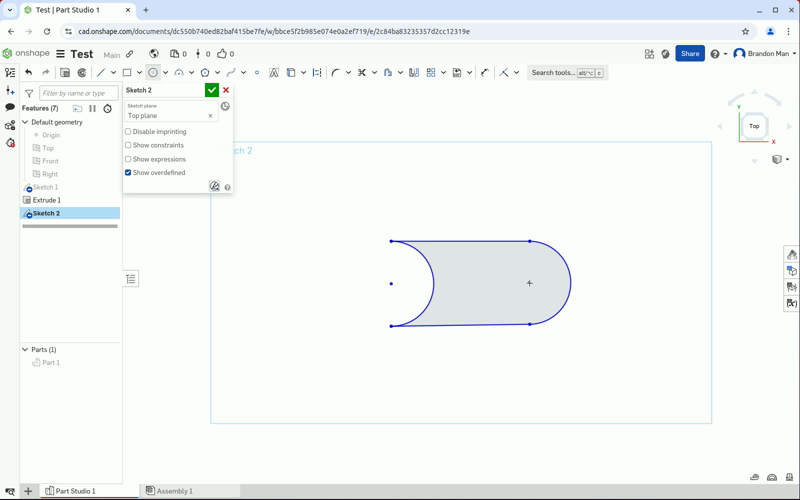
scroll(6)
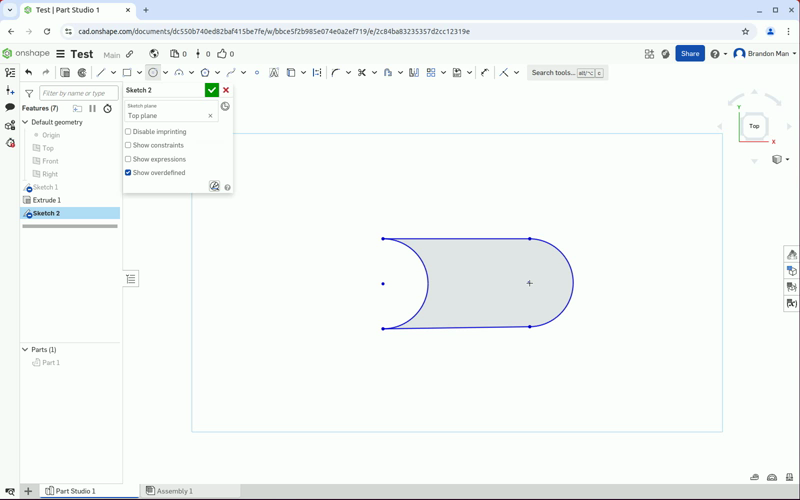
scroll(6)
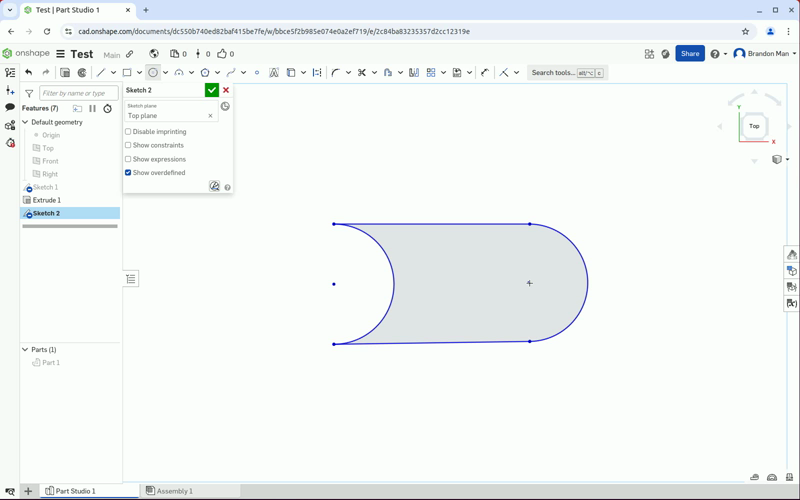
scroll(6)
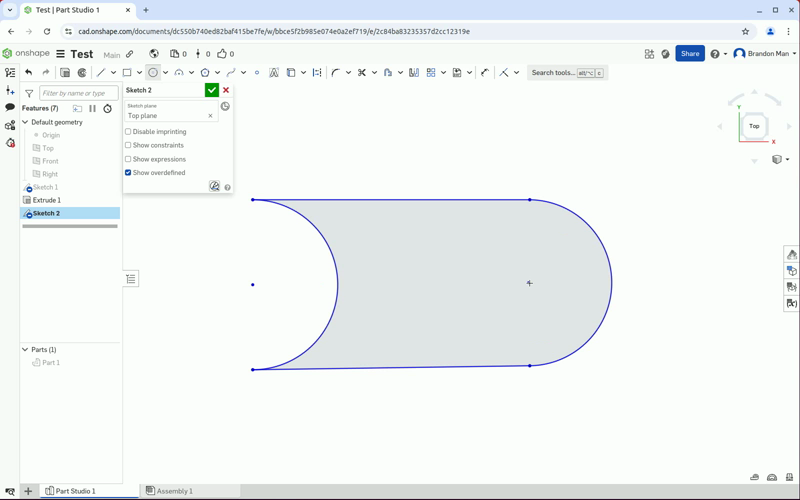
scroll(6)
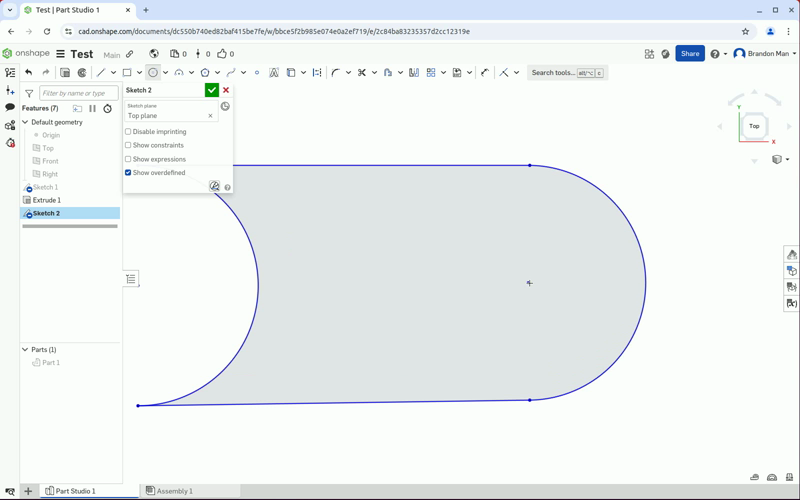
scroll(6)
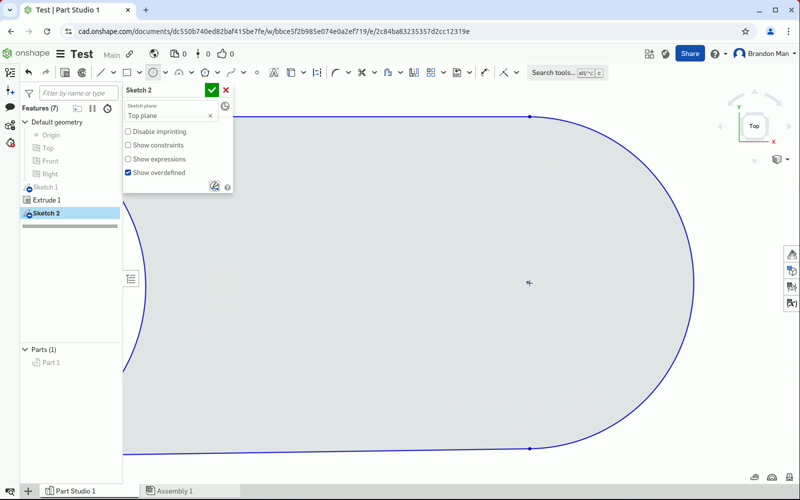
scroll(6)
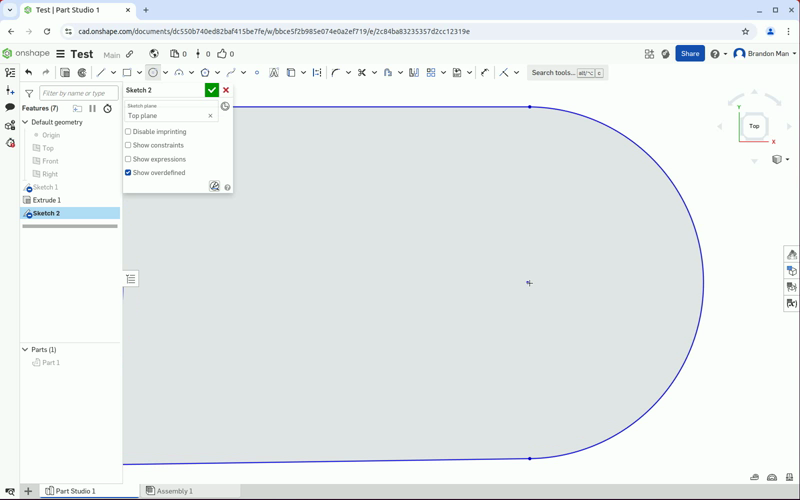
scroll(6)
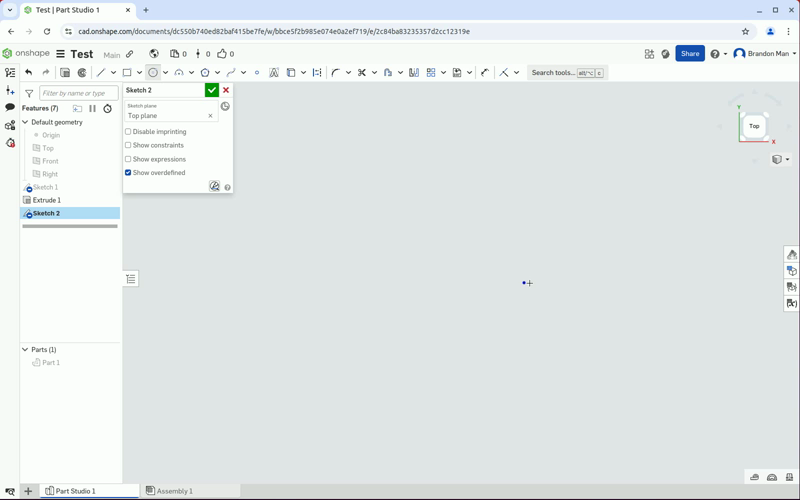
click(529, 282)
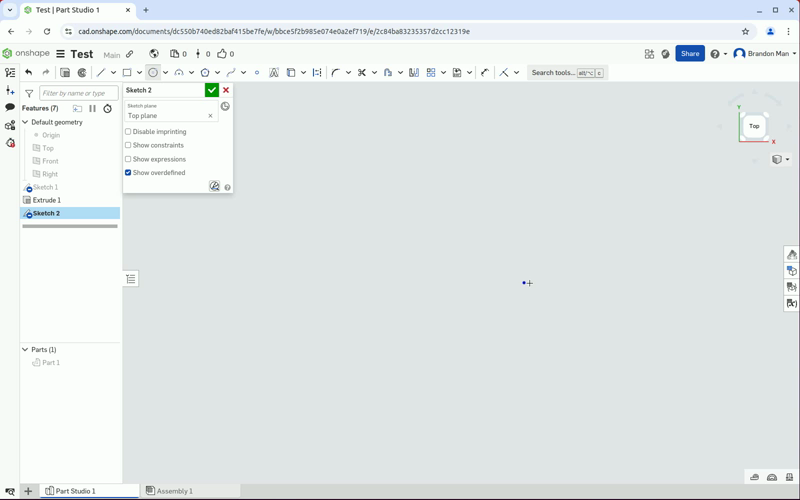
scroll(-6)
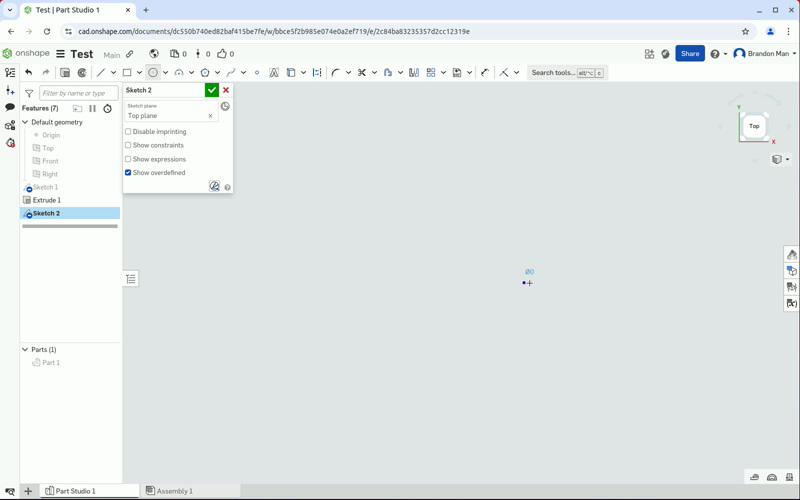
scroll(-6)
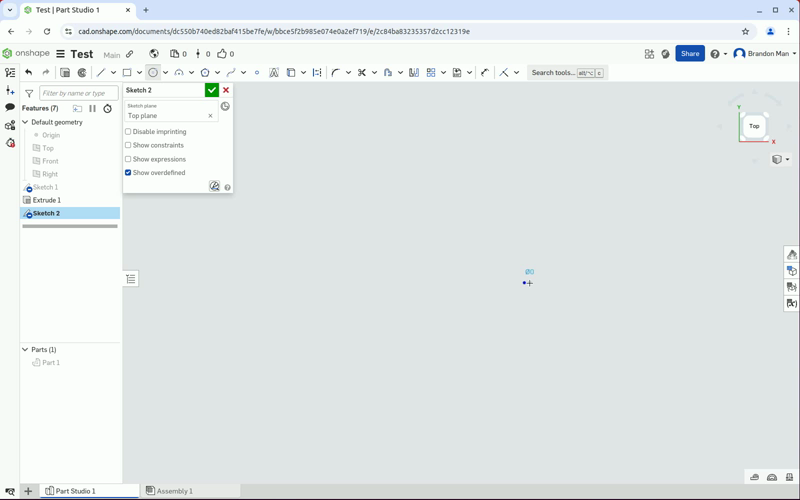
scroll(-6)
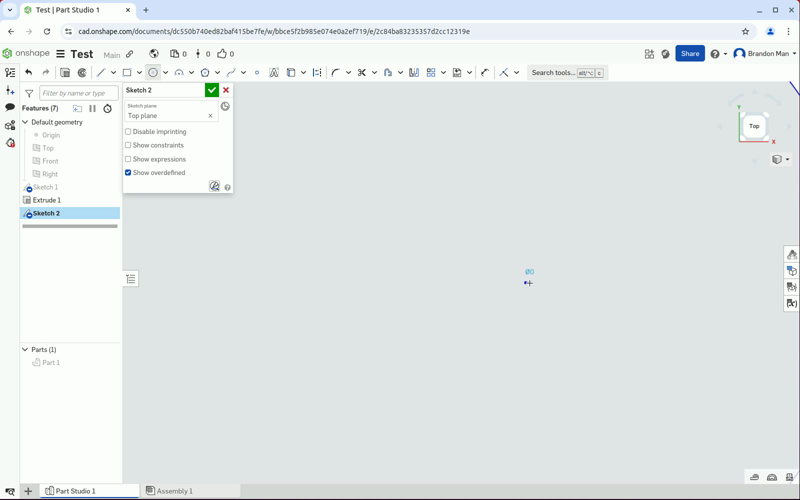
scroll(-6)
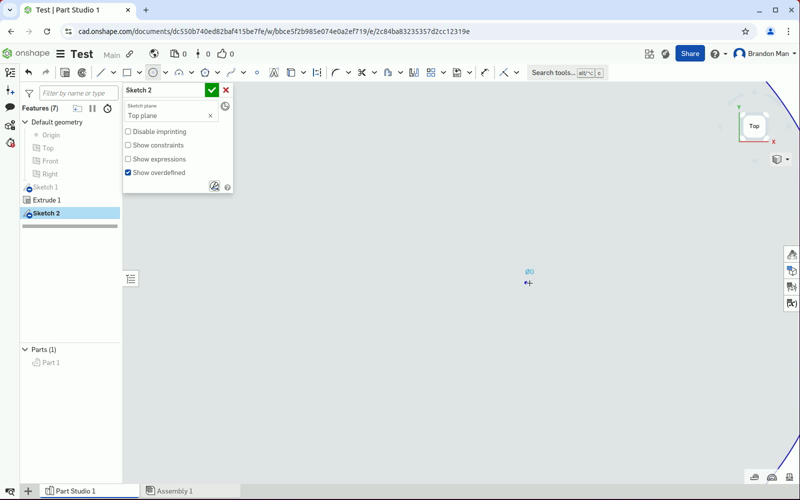
scroll(-6)
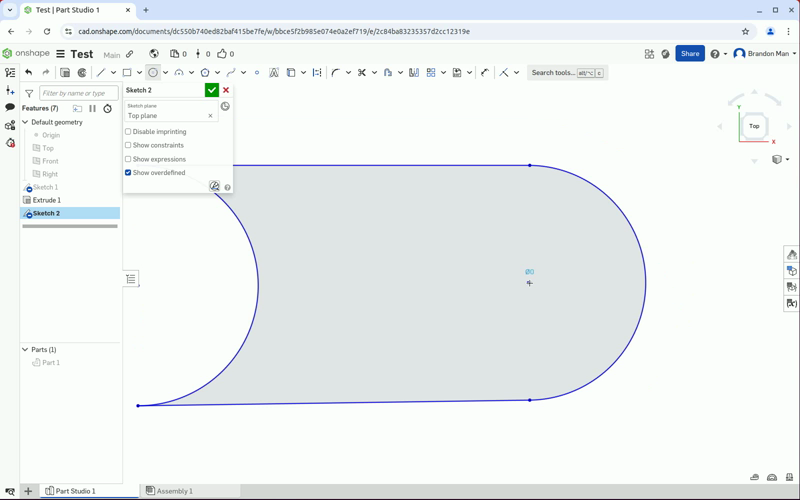
scroll(-6)
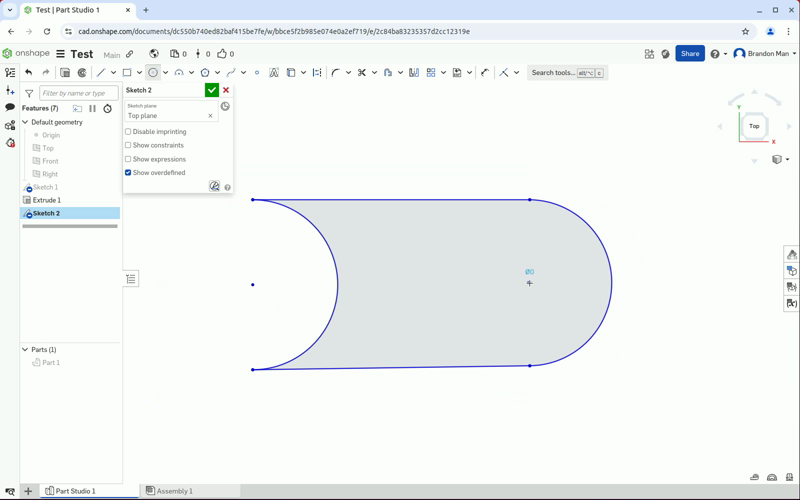
scroll(-6)
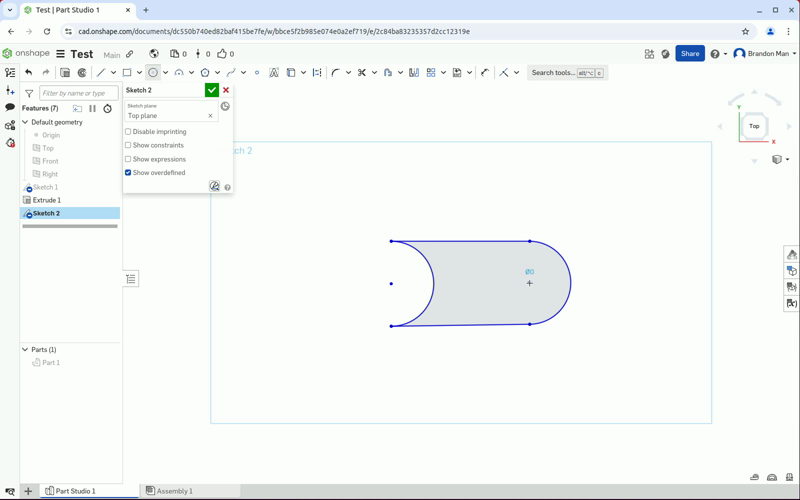
key_up(shift)
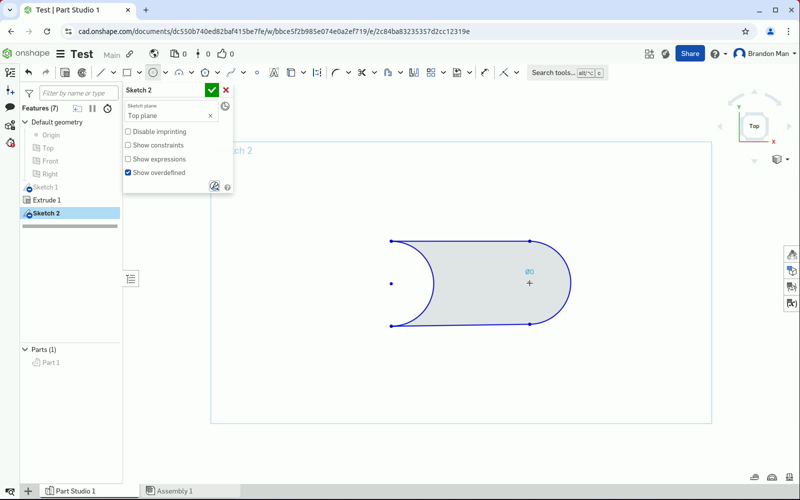
mouse_move(554, 282)
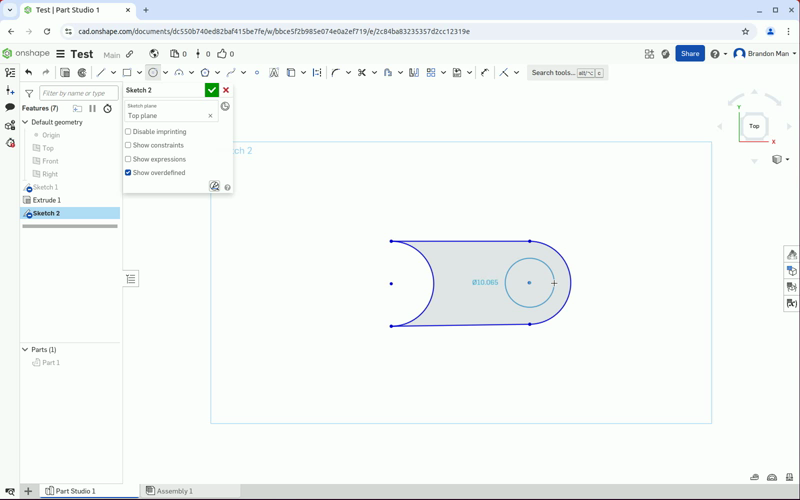
click(554, 282)
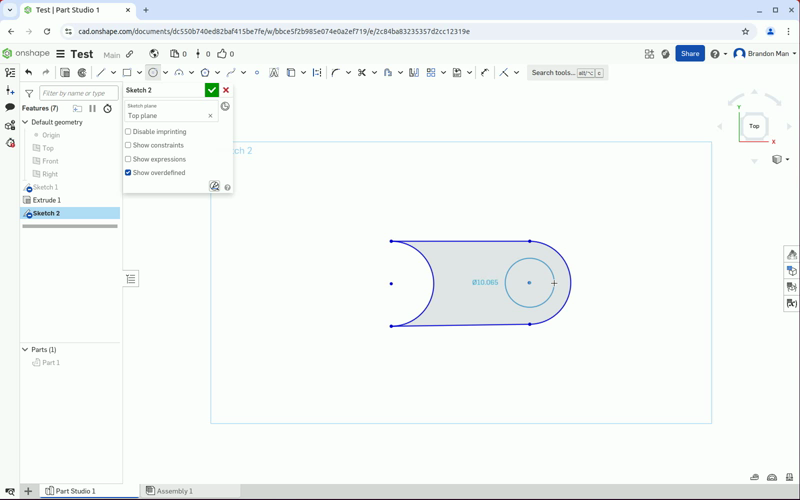
key(esc)
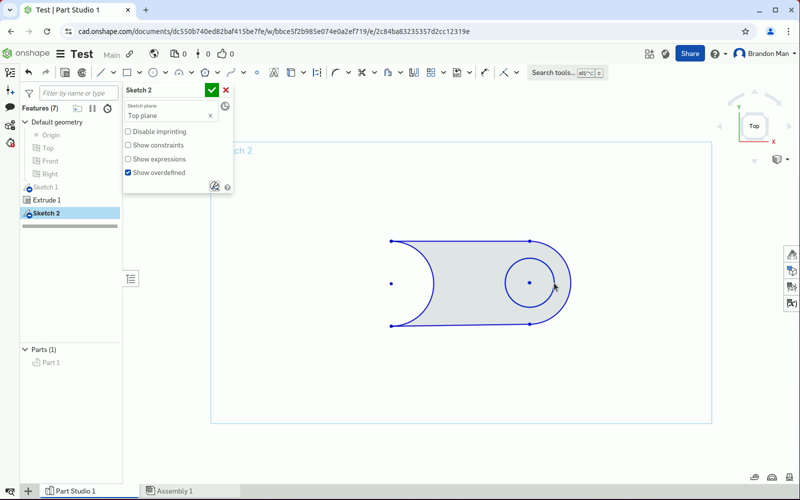
mouse_move(497, 258)
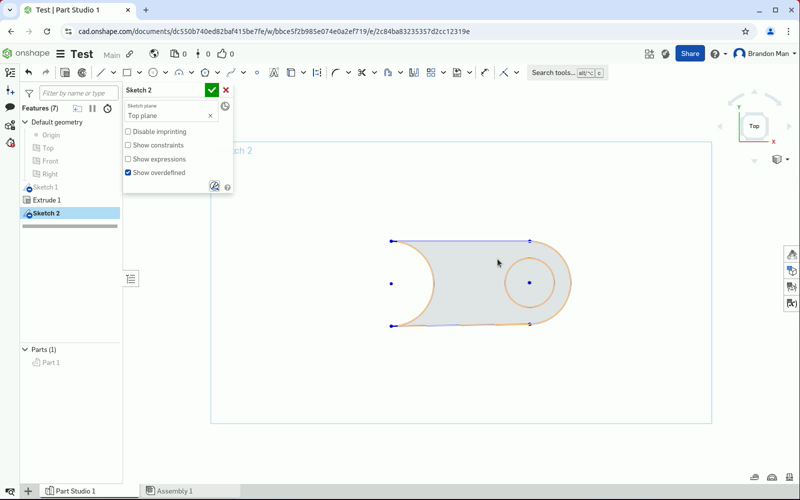
click(497, 258)
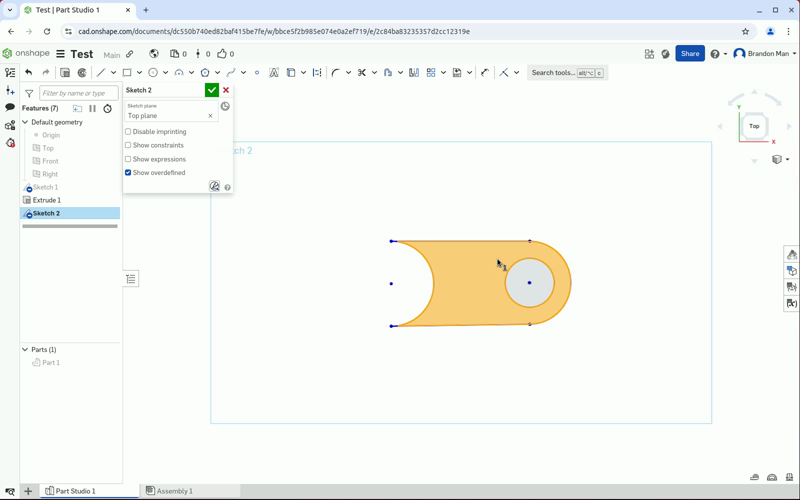
mouse_move(73, 352)
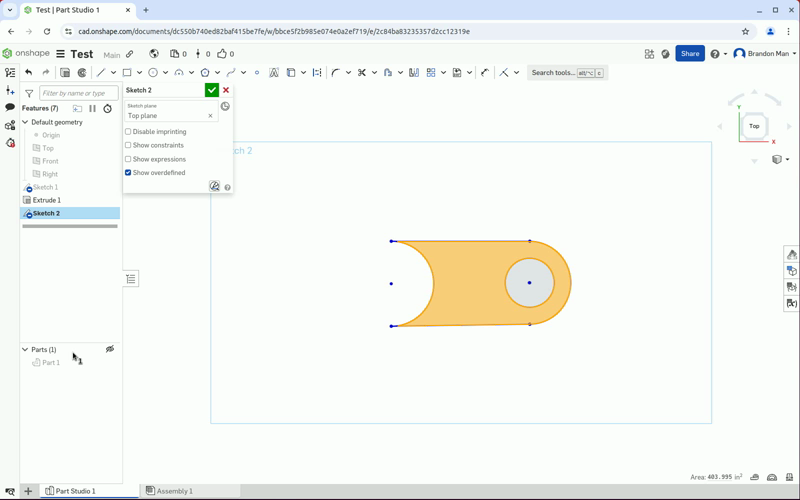
key(shift+y)
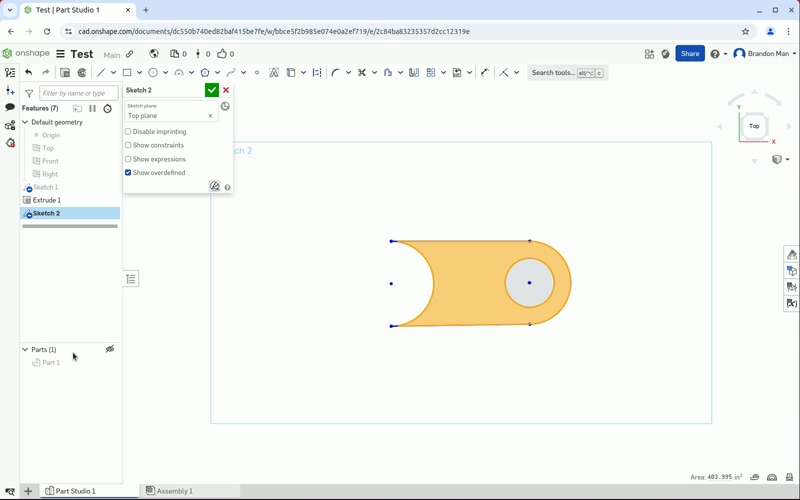
key(shift+e)
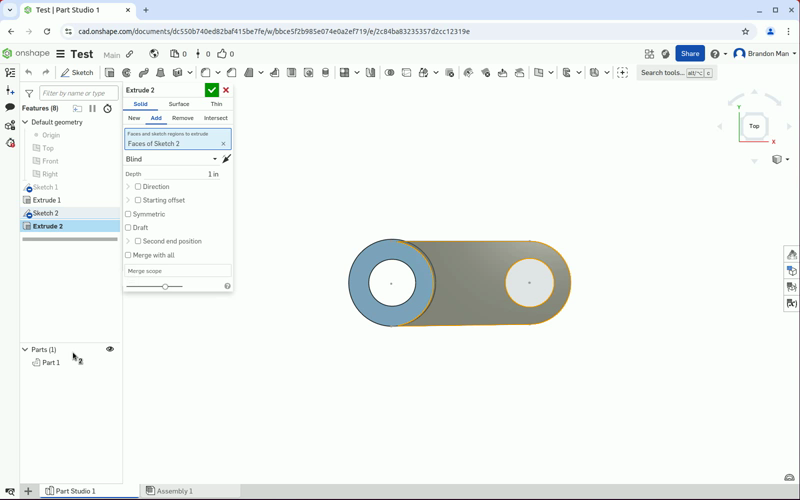
mouse_move(143, 106)
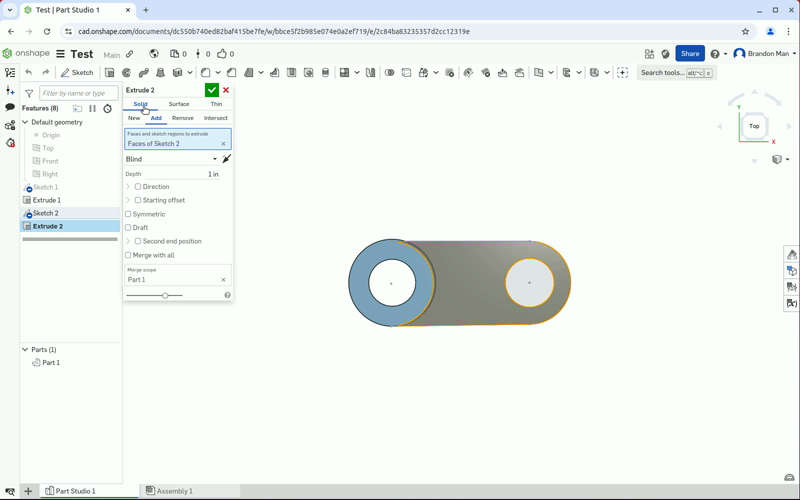
click(143, 106)
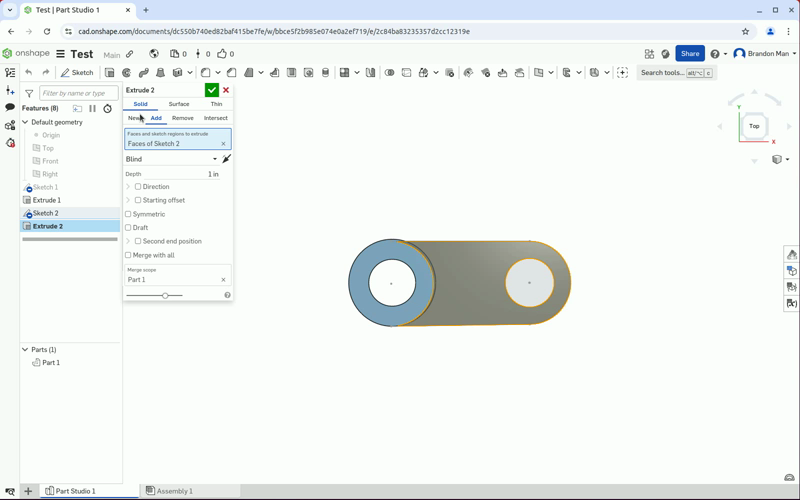
mouse_move(137, 120)
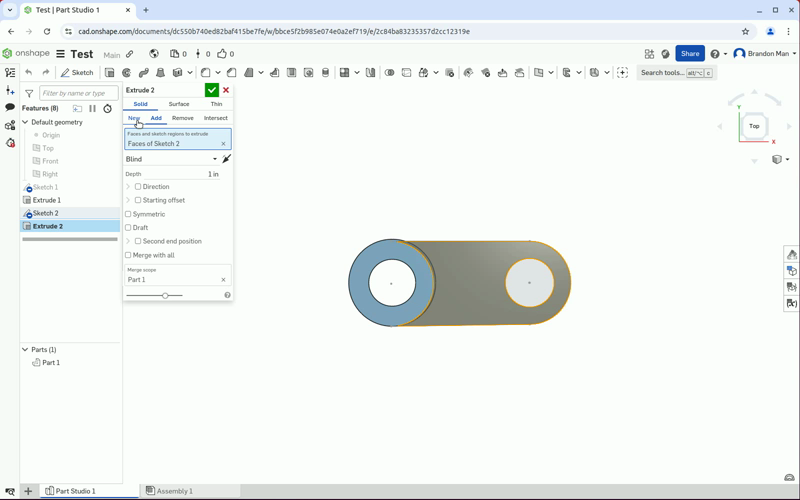
click(137, 120)
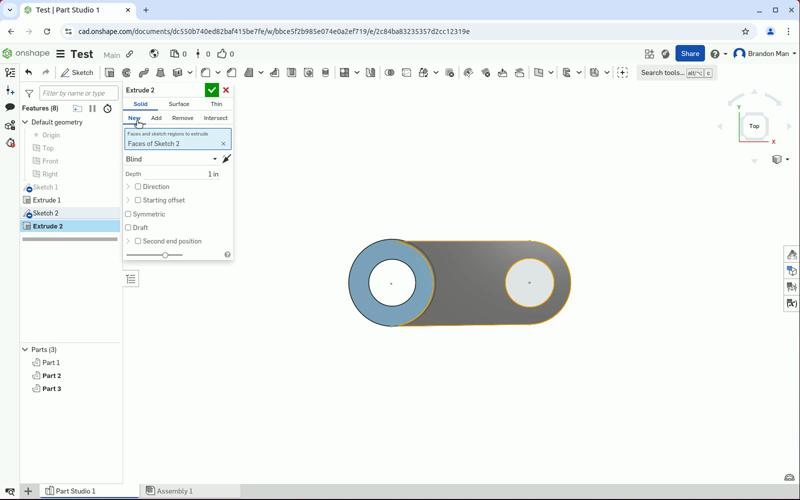
key(tab, 4)
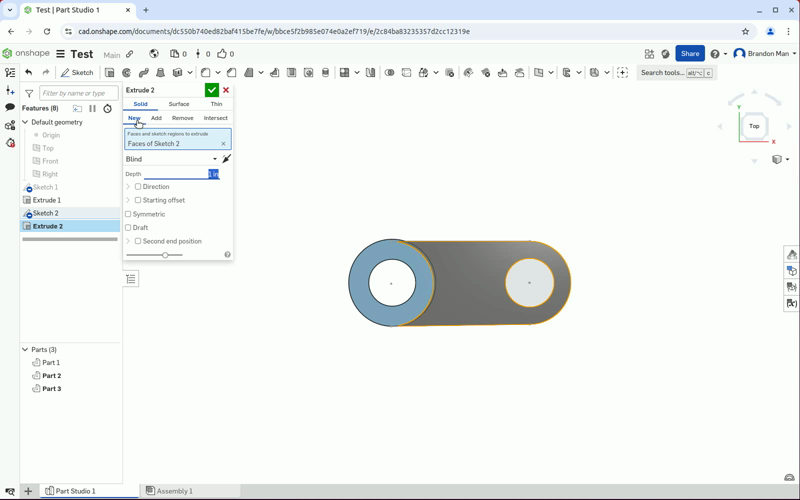
text(7.703)
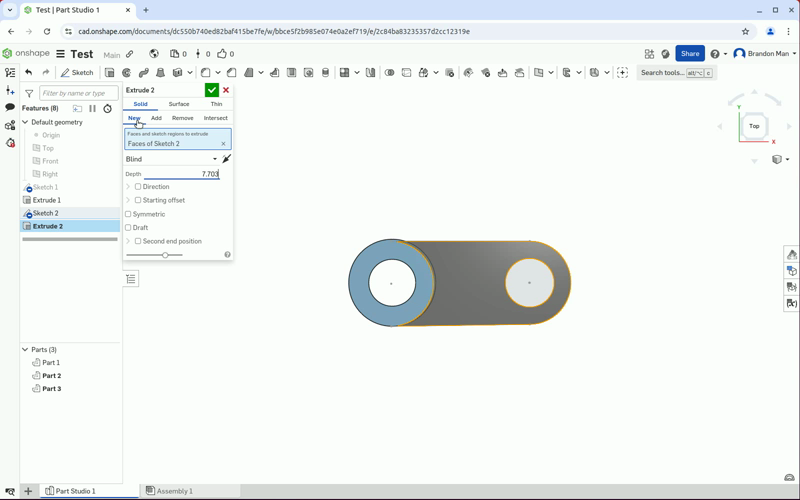
key(enter)
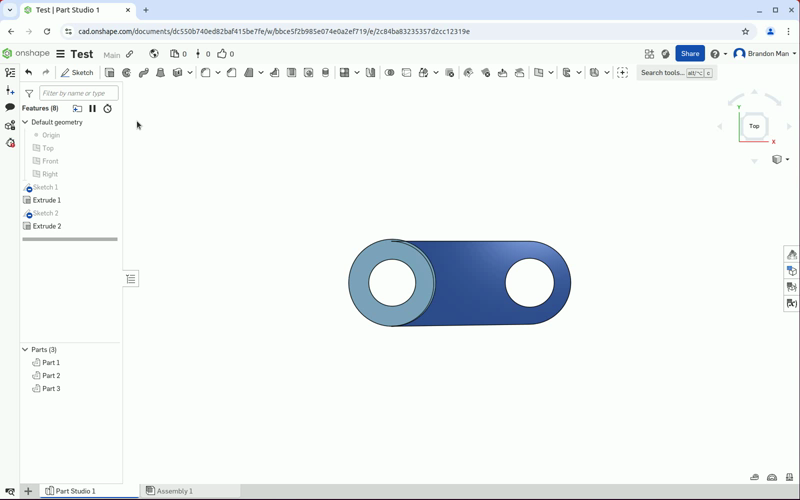
key(shift+h)
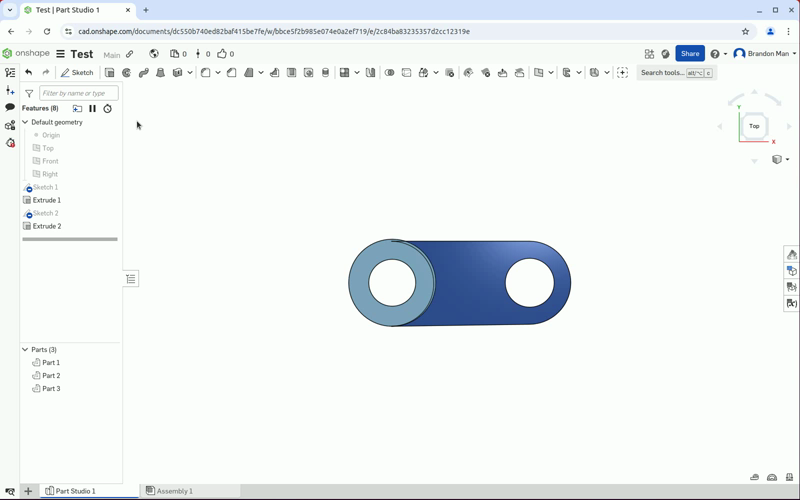
key(shift+h)
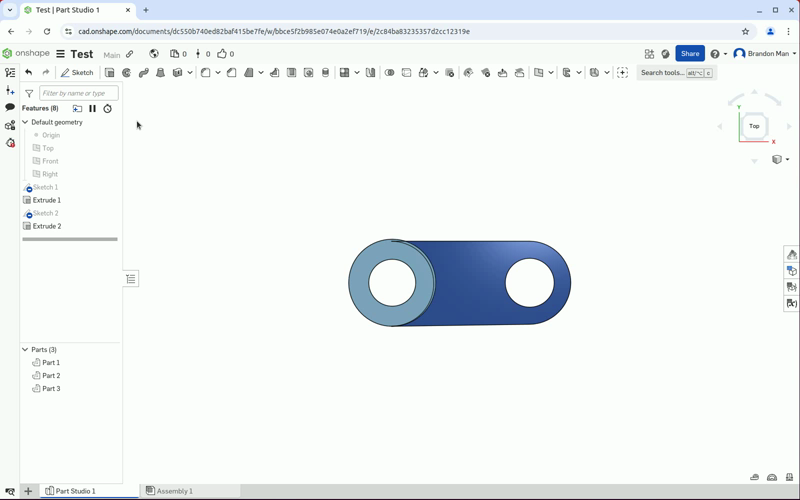
mouse_move(73, 189)
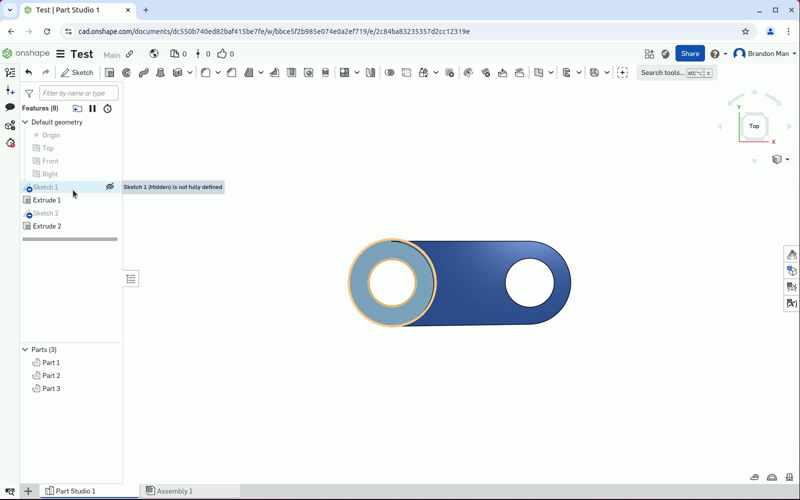
click(73, 189)
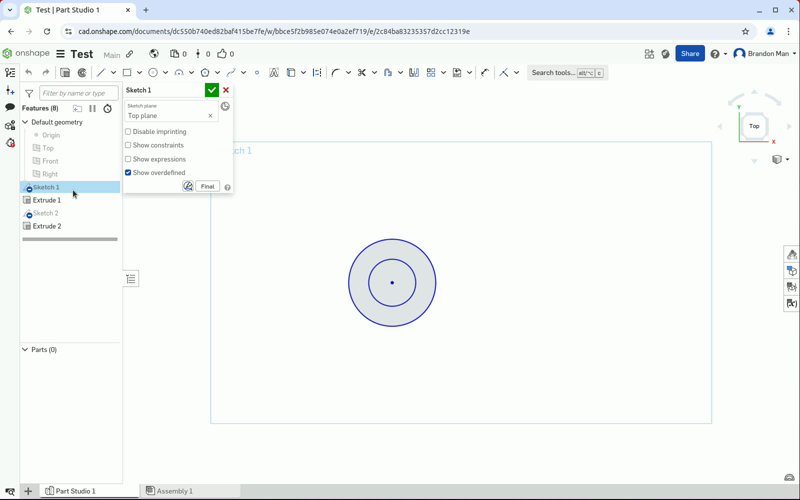
mouse_move(229, 92)
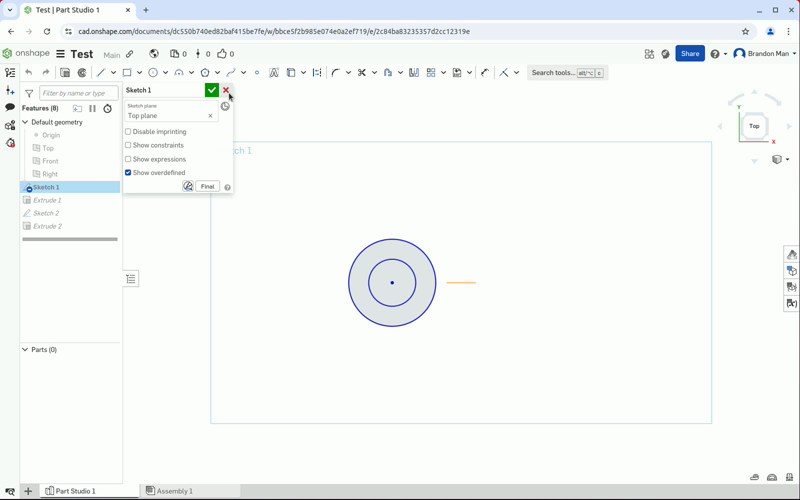
click(229, 92)
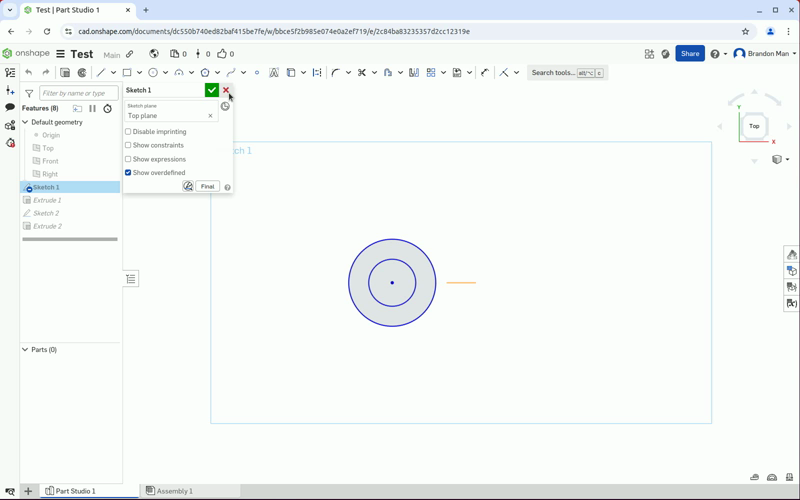
key(shift+s)
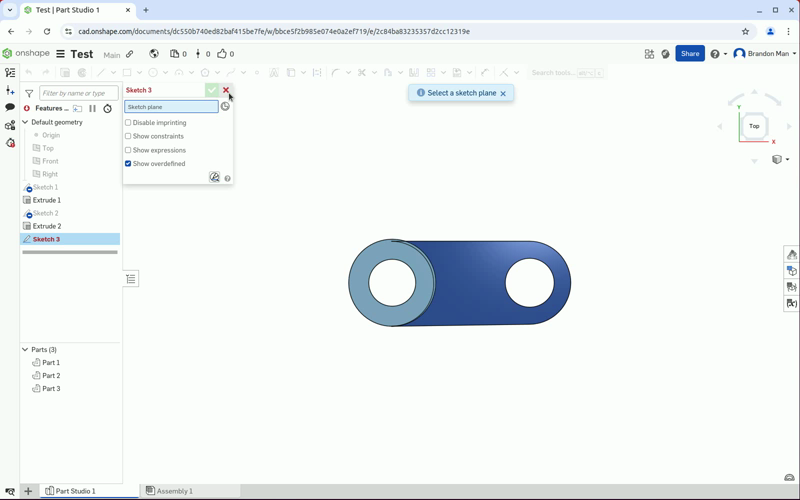
mouse_move(73, 150)
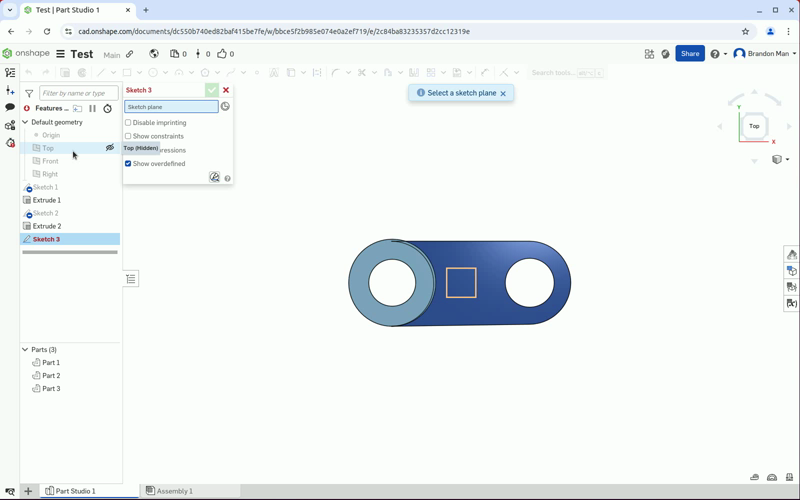
click(73, 150)
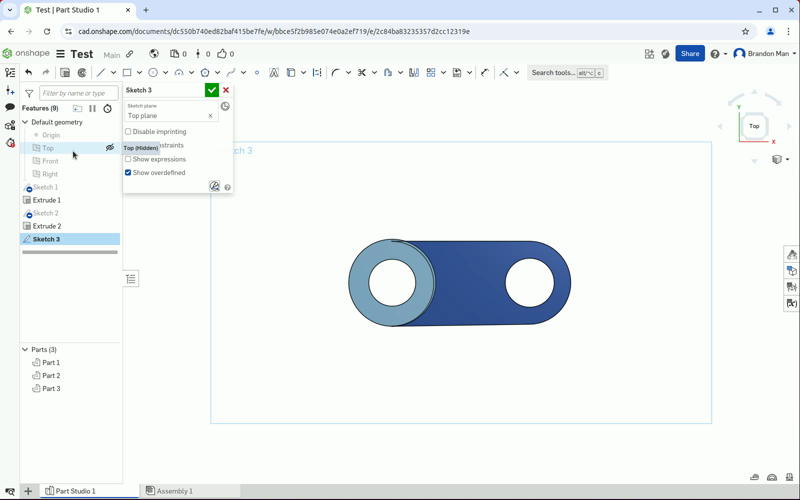
mouse_move(73, 352)
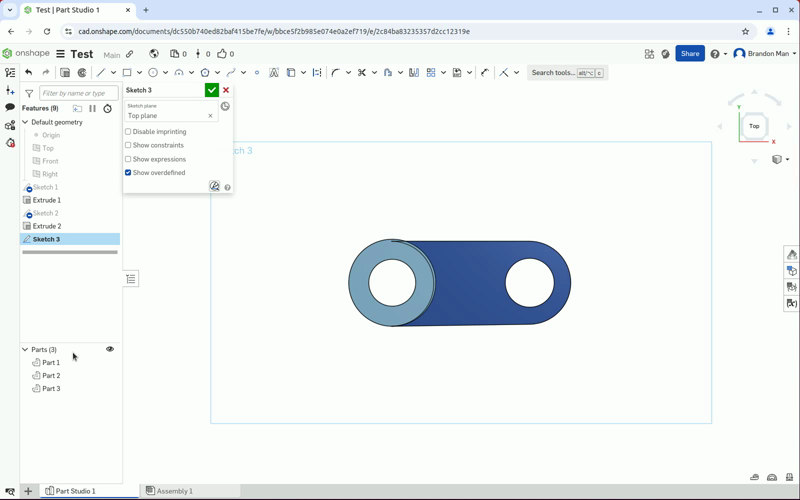
key(y)
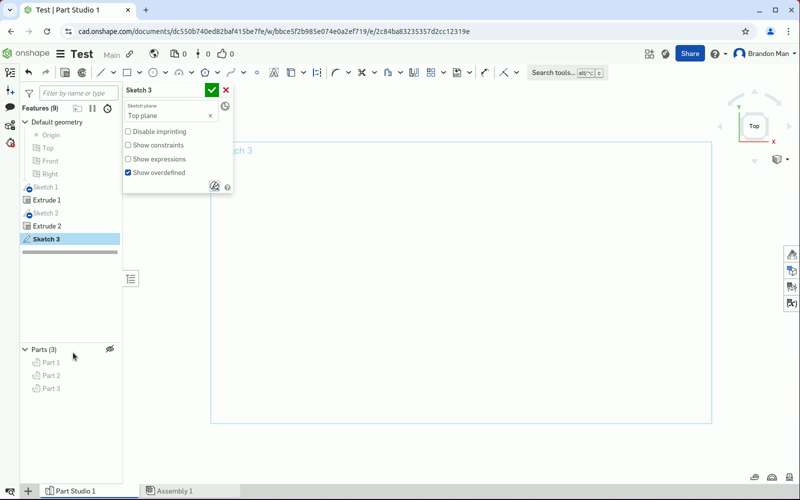
key(c)
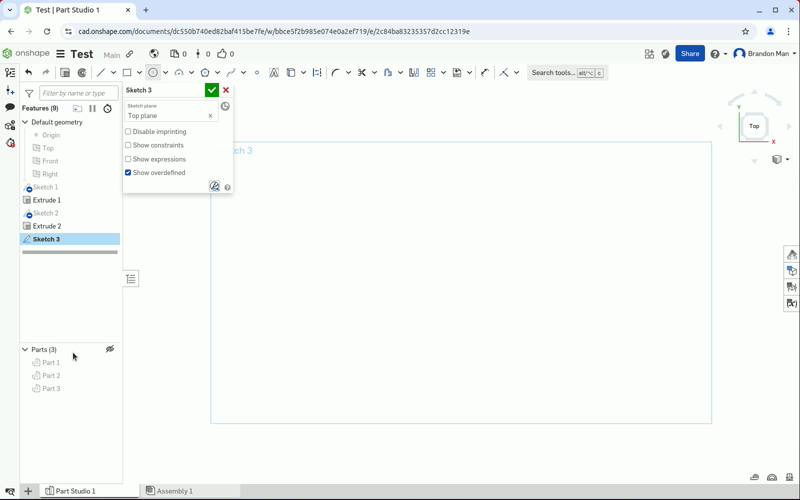
key_down(shift)
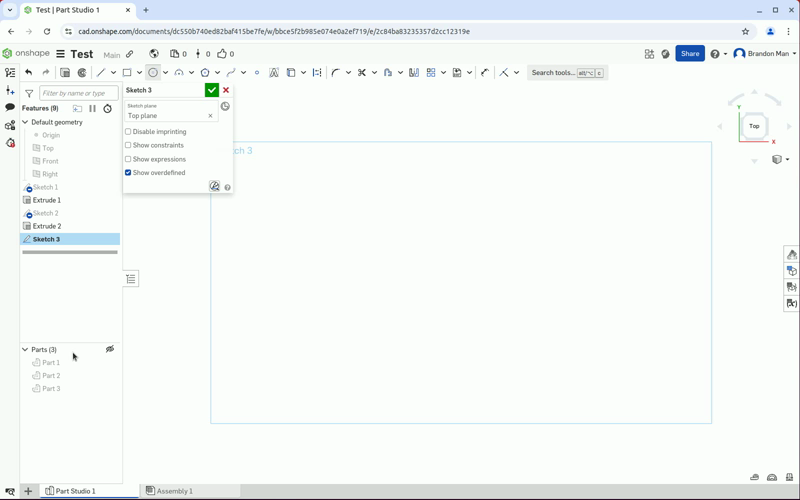
mouse_move(392, 282)
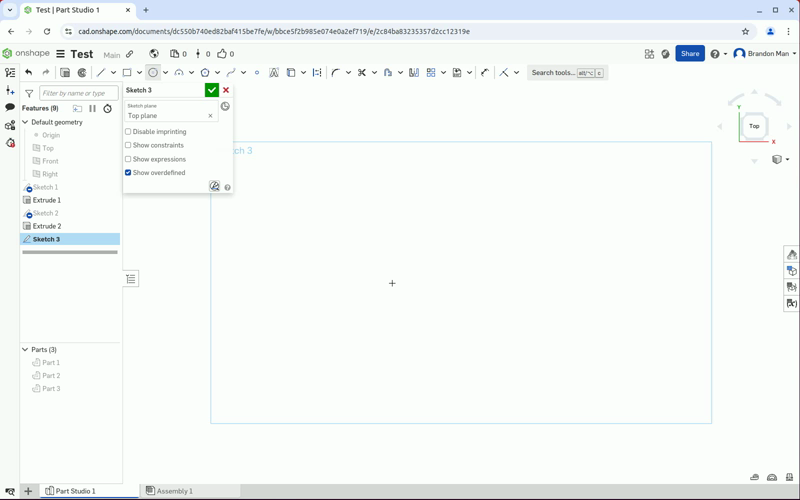
click(392, 282)
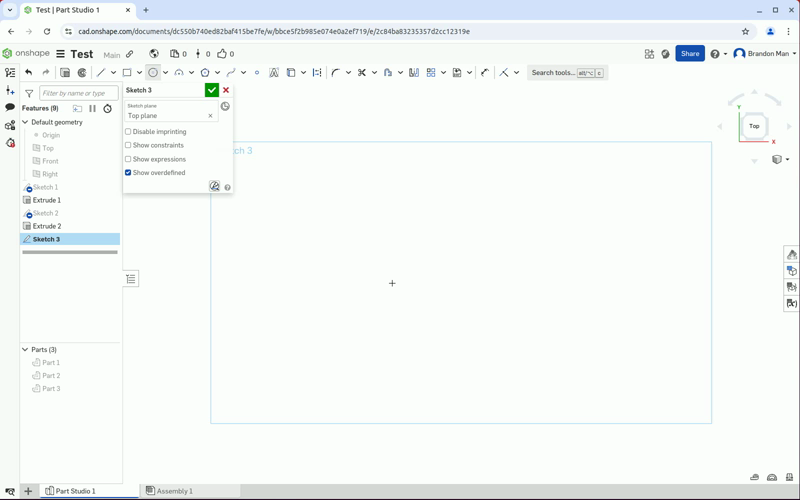
key_up(shift)
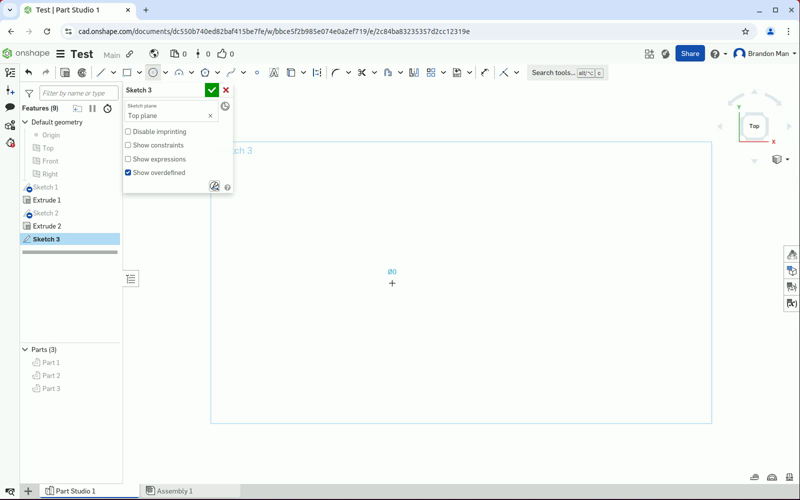
mouse_move(435, 282)
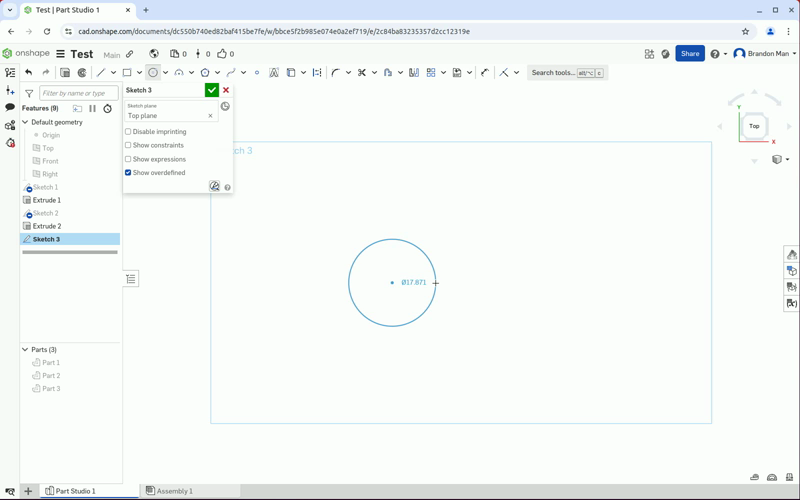
click(435, 282)
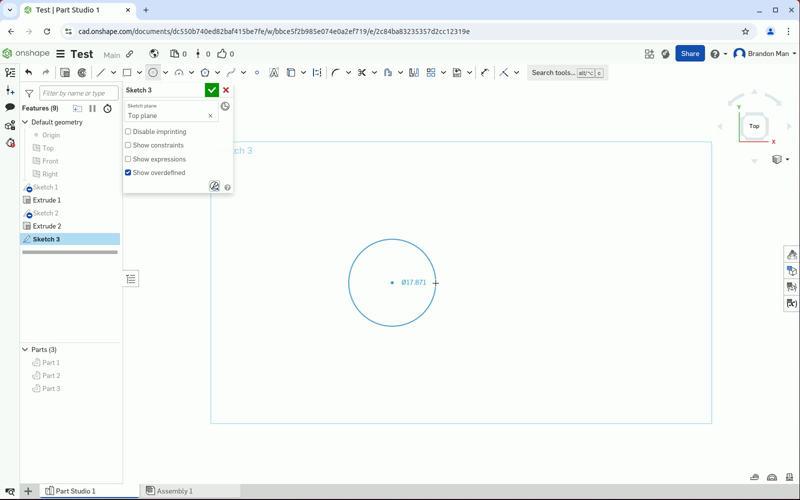
key(esc)
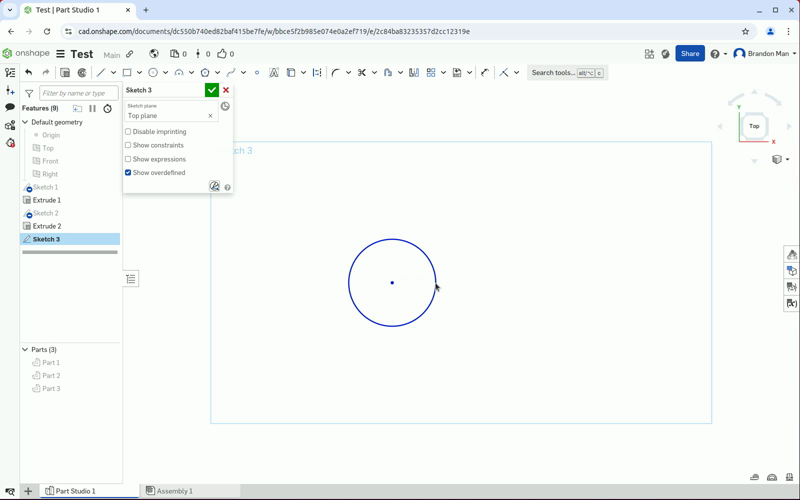
key(c)
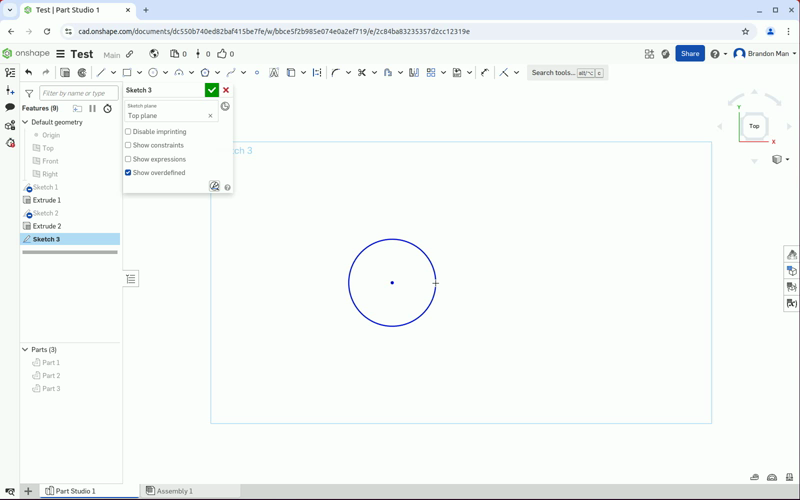
key_down(shift)
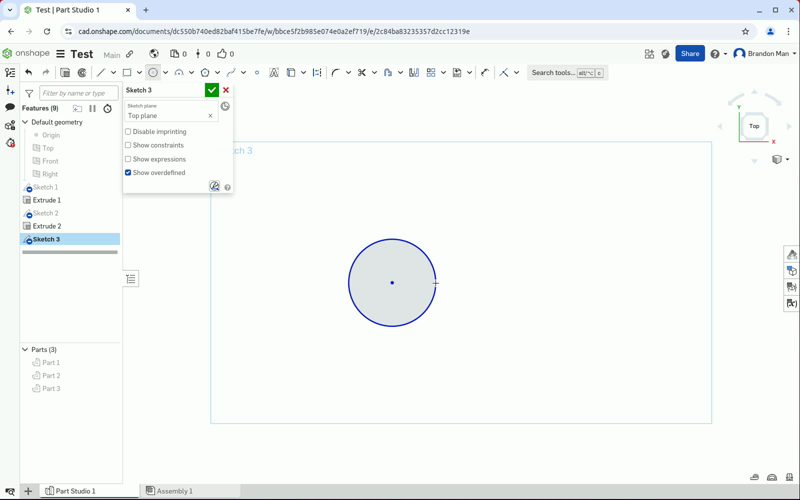
mouse_move(392, 282)
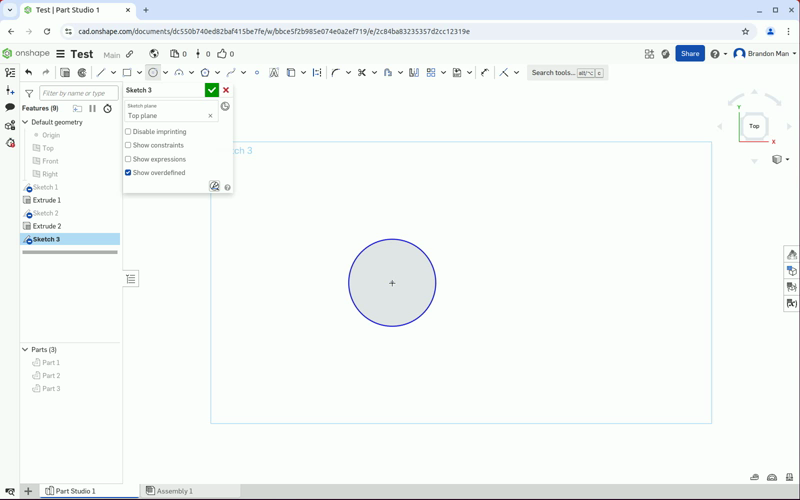
click(392, 282)
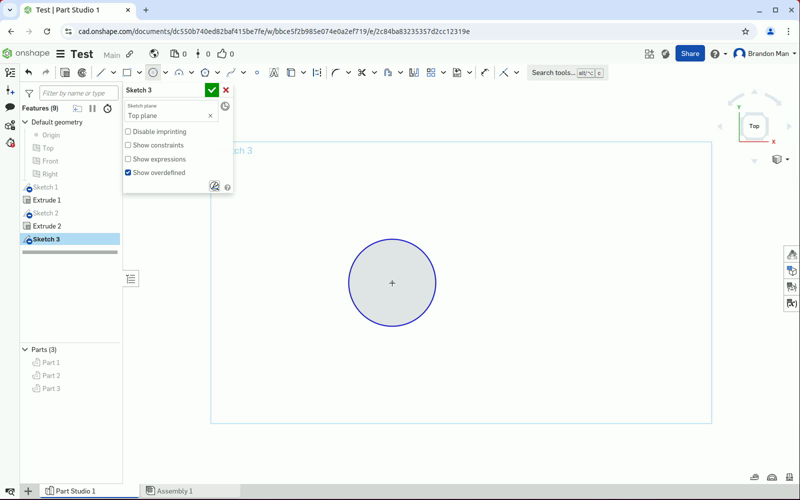
key_up(shift)
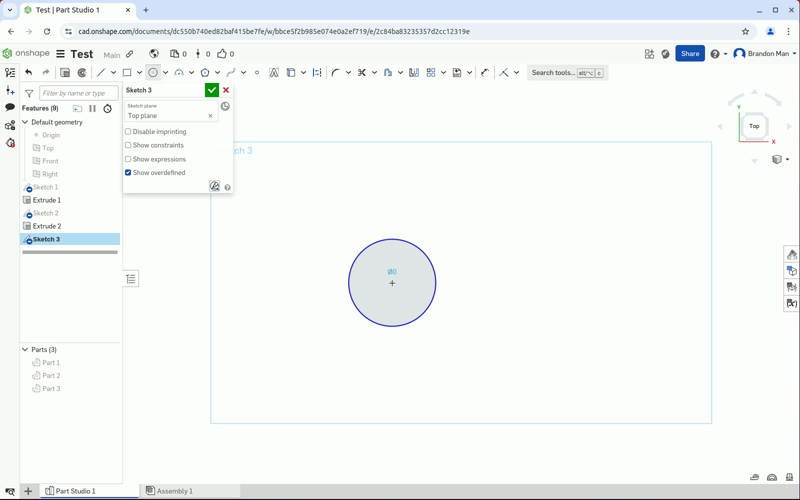
mouse_move(415, 282)
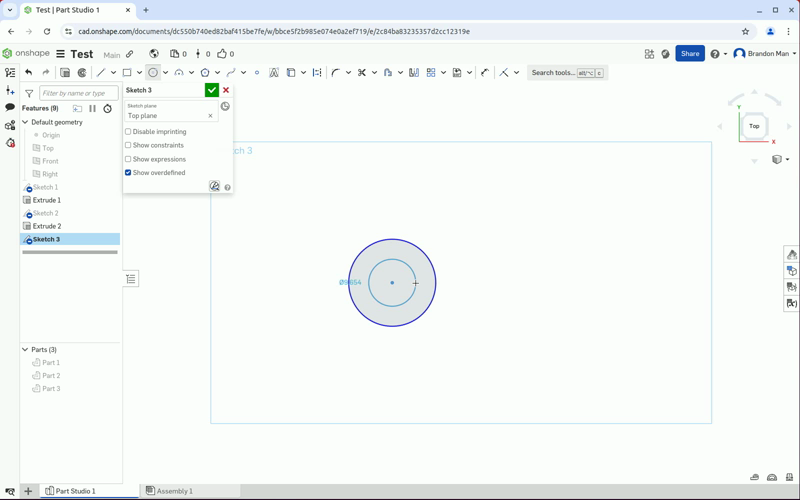
click(415, 282)
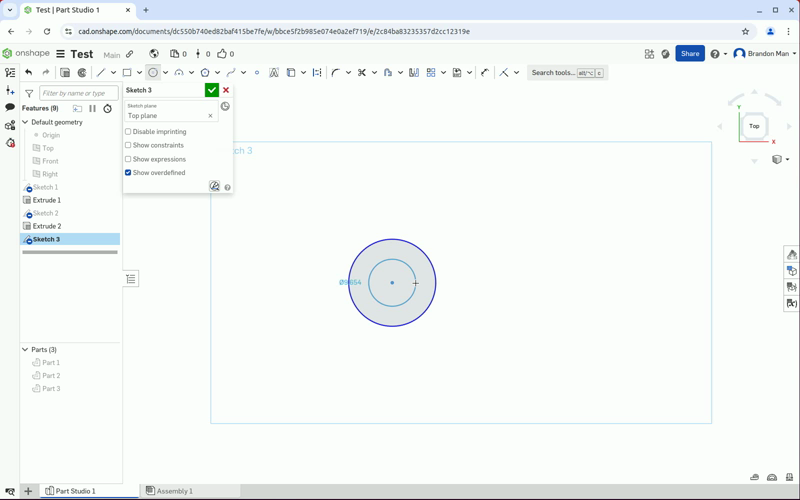
key(esc)
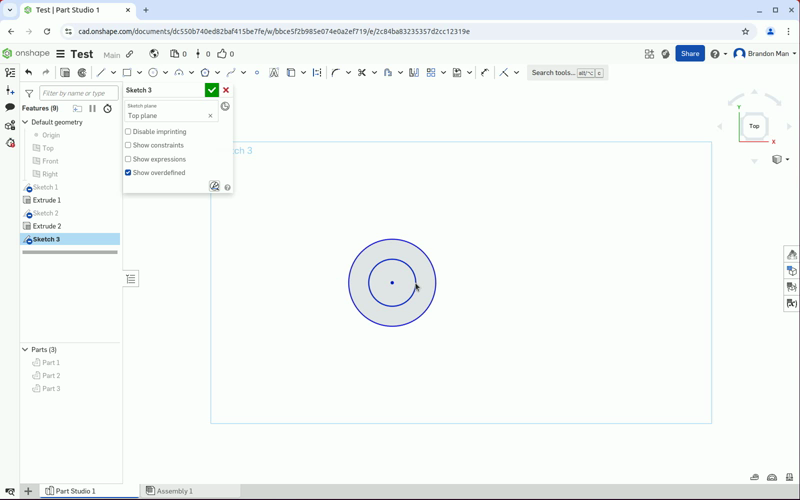
mouse_move(378, 308)
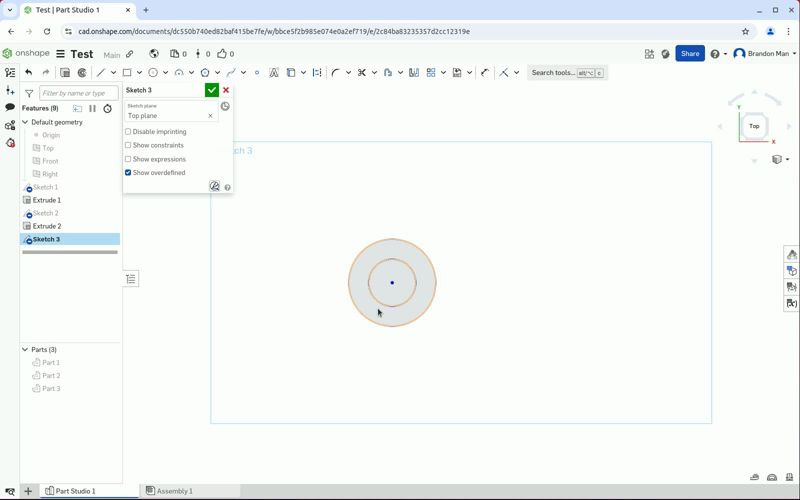
click(378, 308)
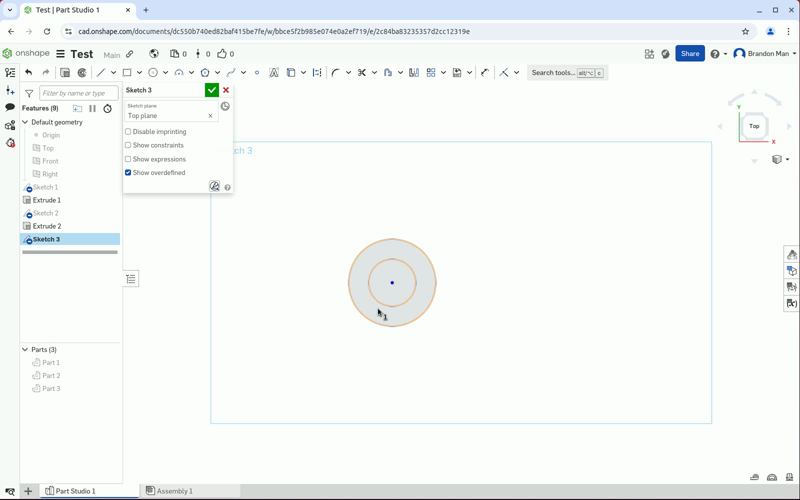
mouse_move(73, 352)
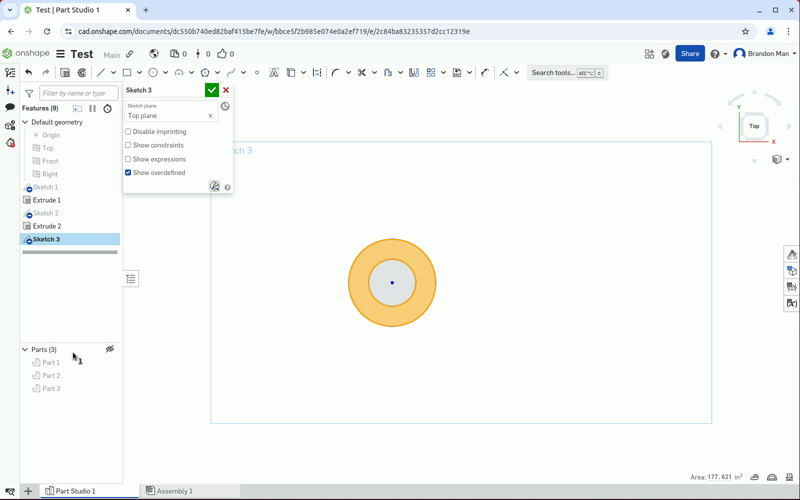
key(shift+y)
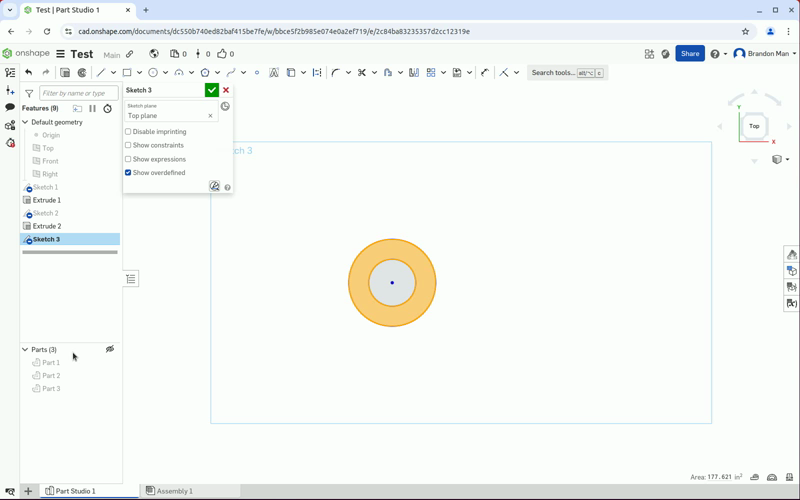
key(shift+e)
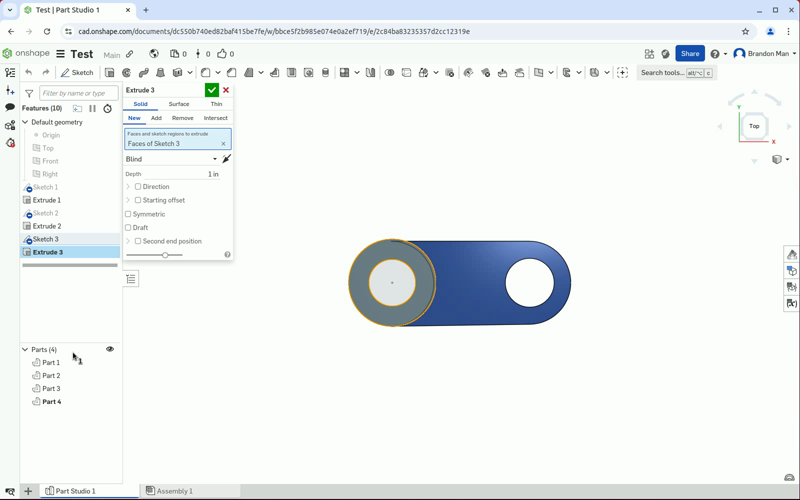
mouse_move(143, 106)
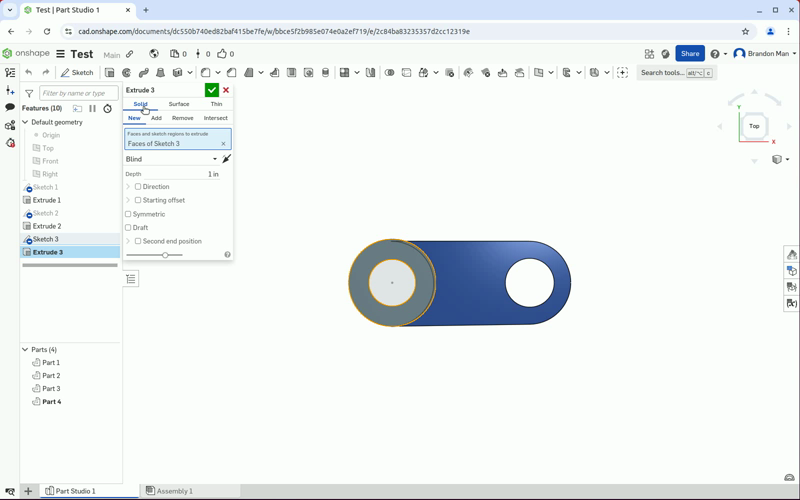
click(143, 106)
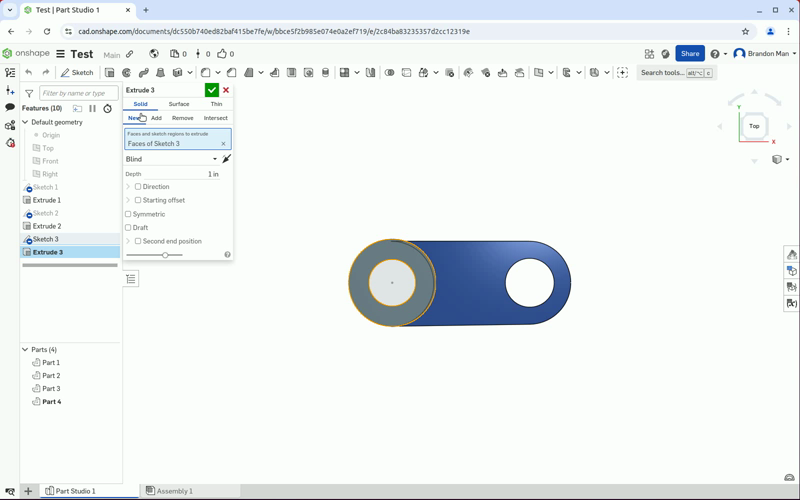
mouse_move(137, 120)
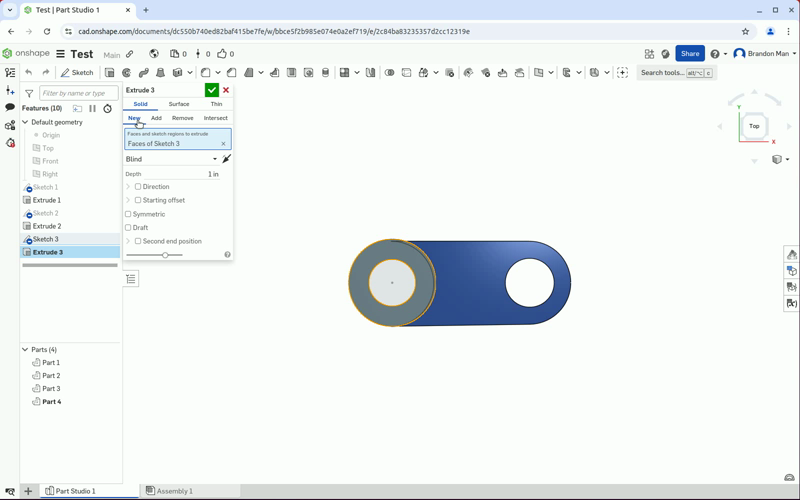
click(137, 120)
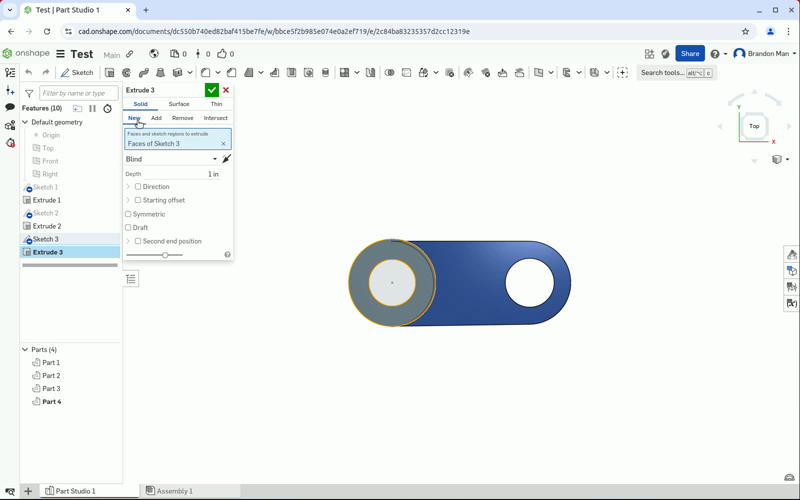
key(tab, 4)
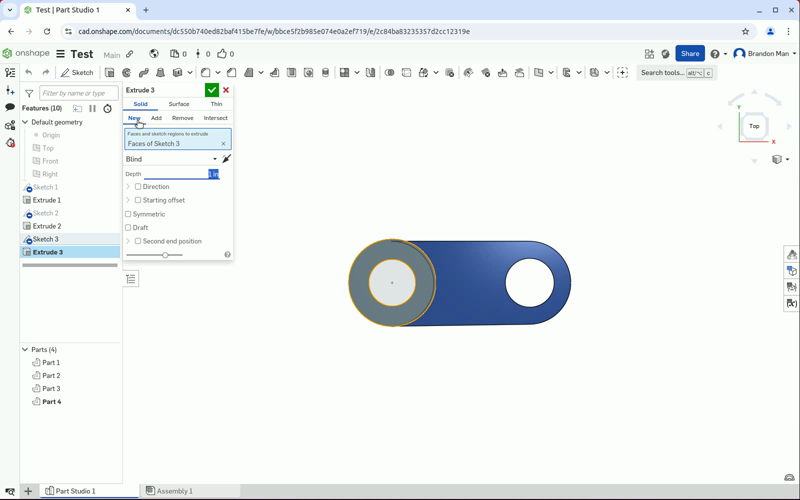
text(15.165)
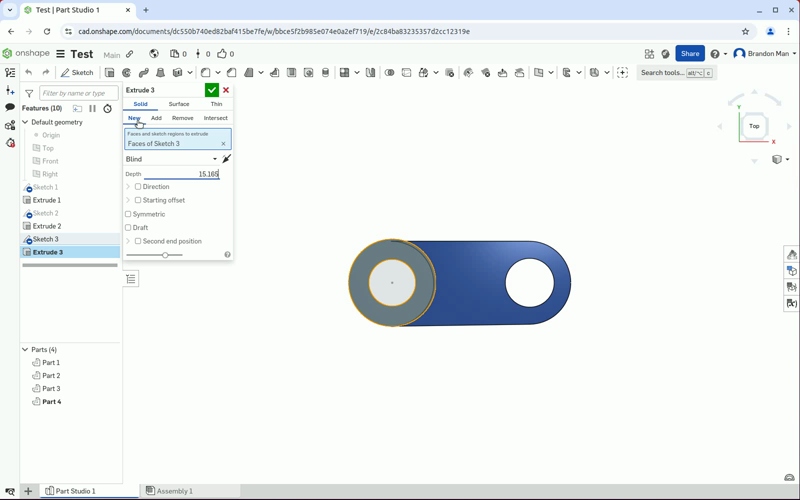
key(enter)
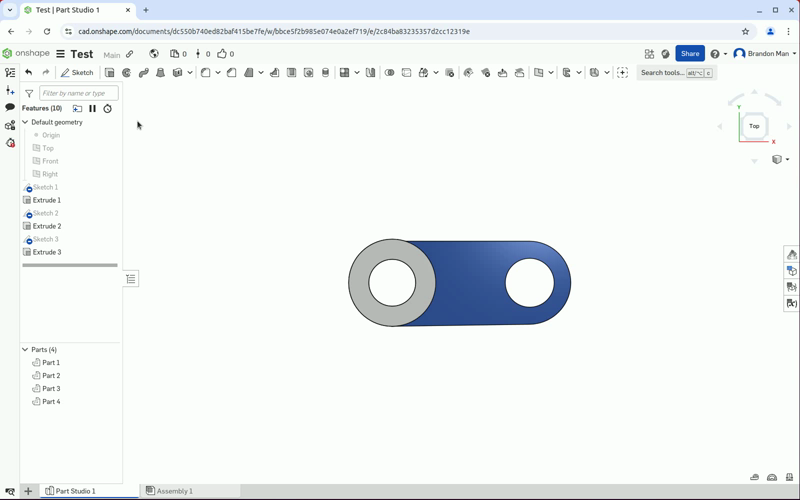
key(shift+h)
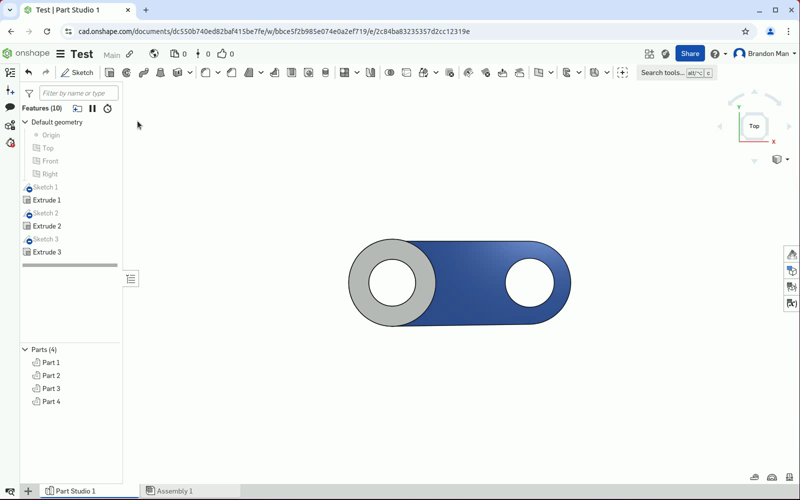
key(shift+h)
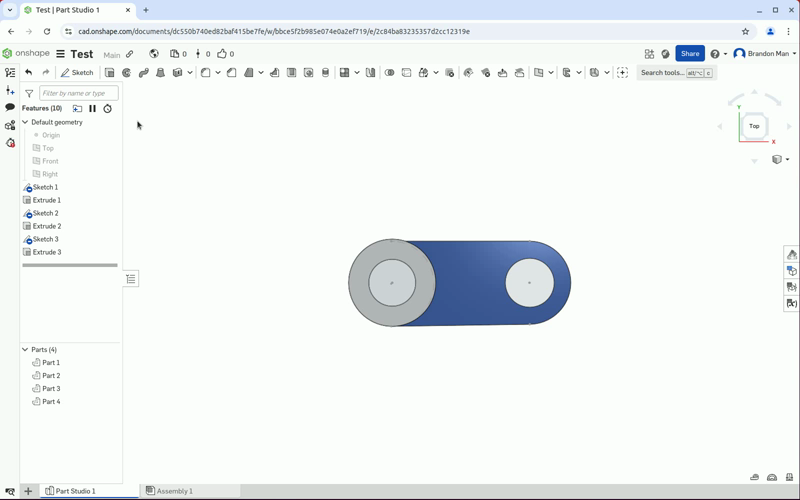
key(shift+7)
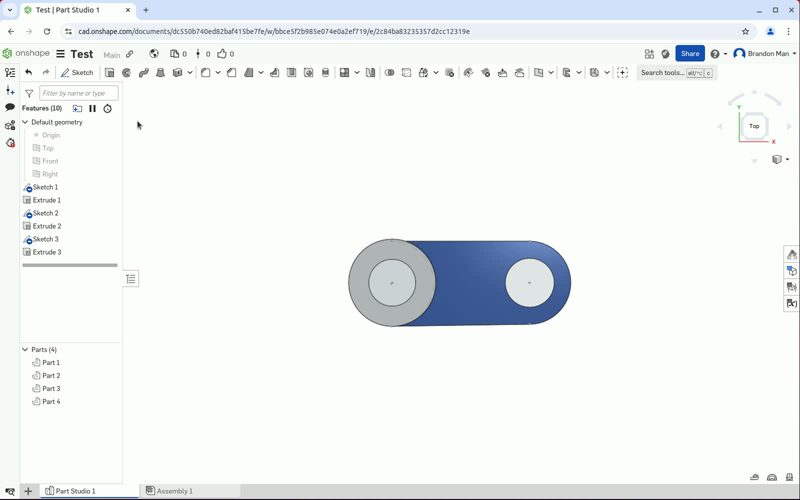
key(up, 3)
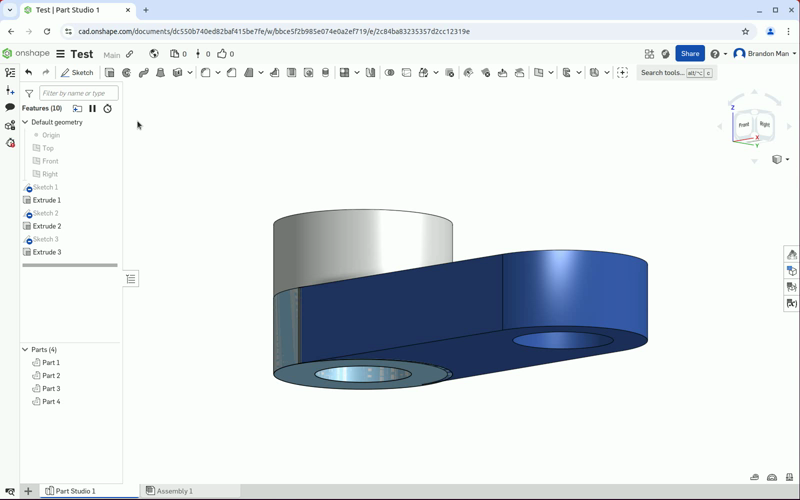
key(left, 3)
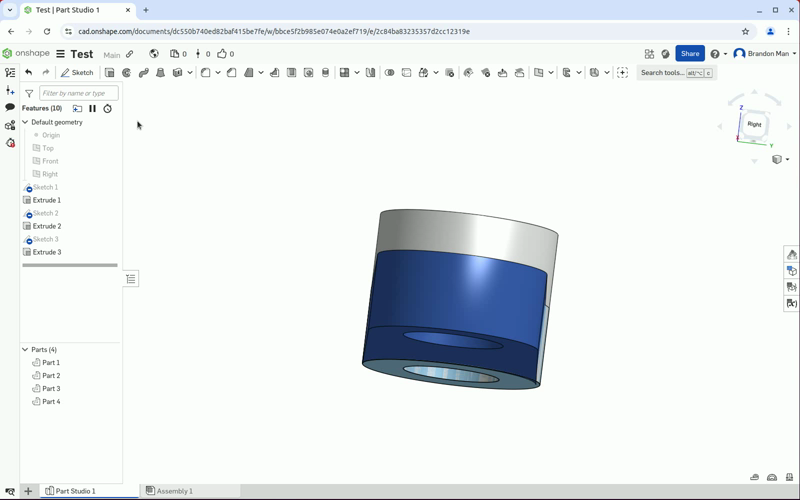
key(right, 3)
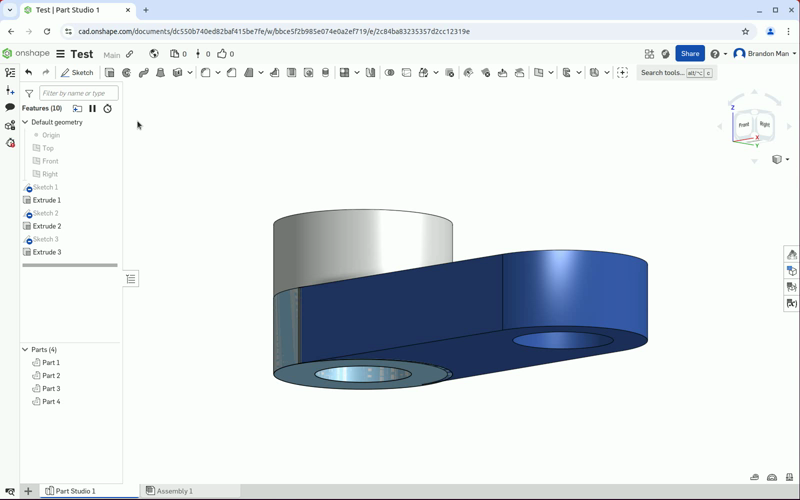
key(down, 3)
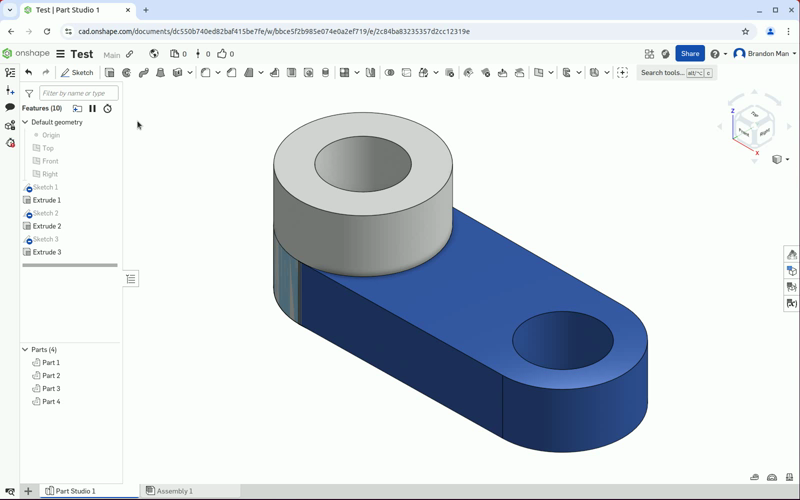
mouse_move(73, 189)
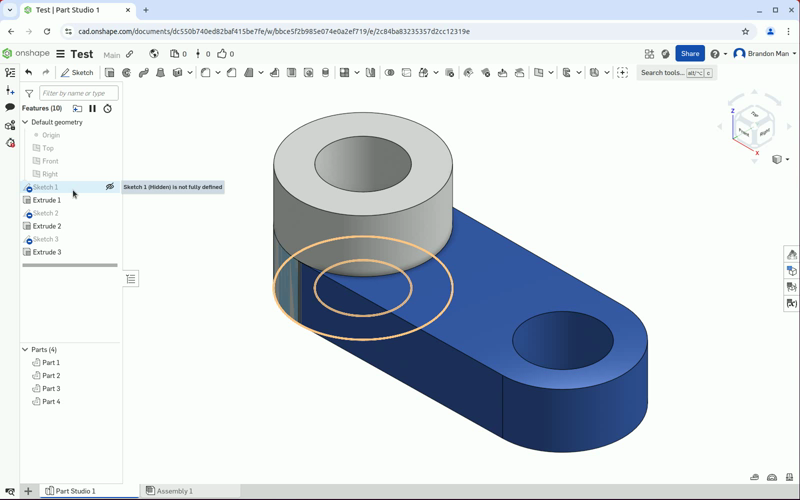
click(73, 189)